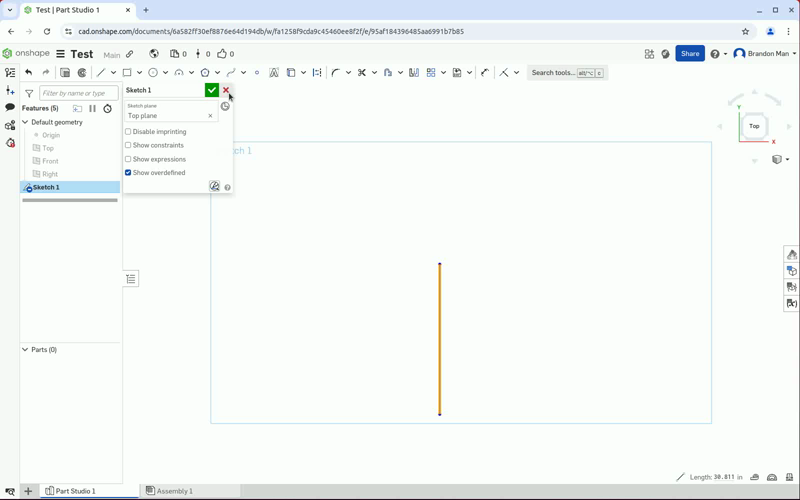
key(shift+h)
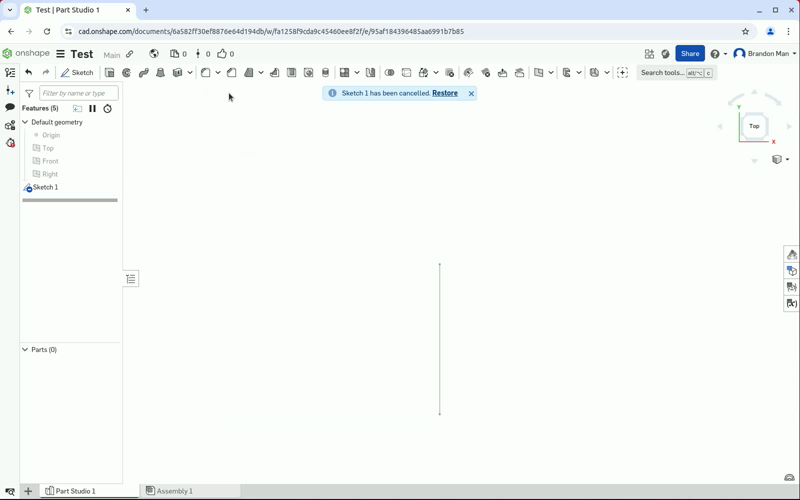
key(shift+s)
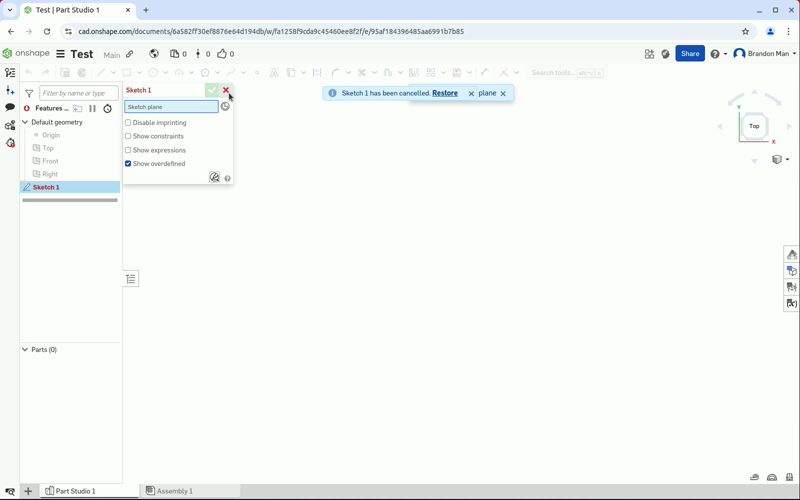
mouse_move(73, 150)
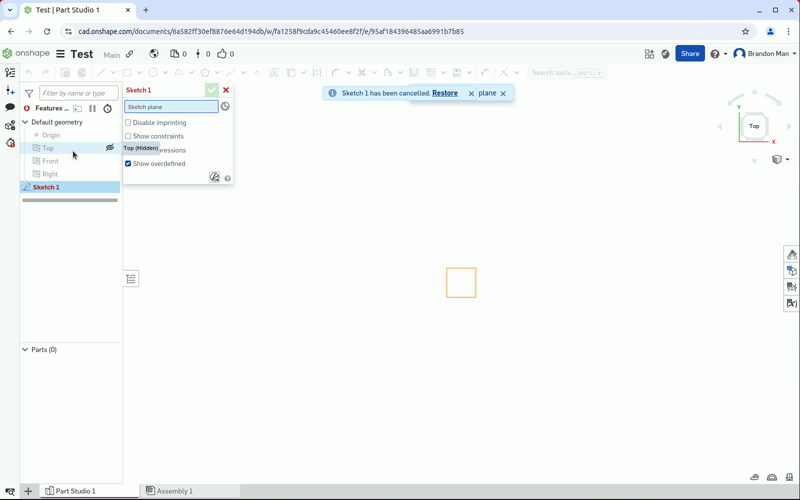
click(73, 150)
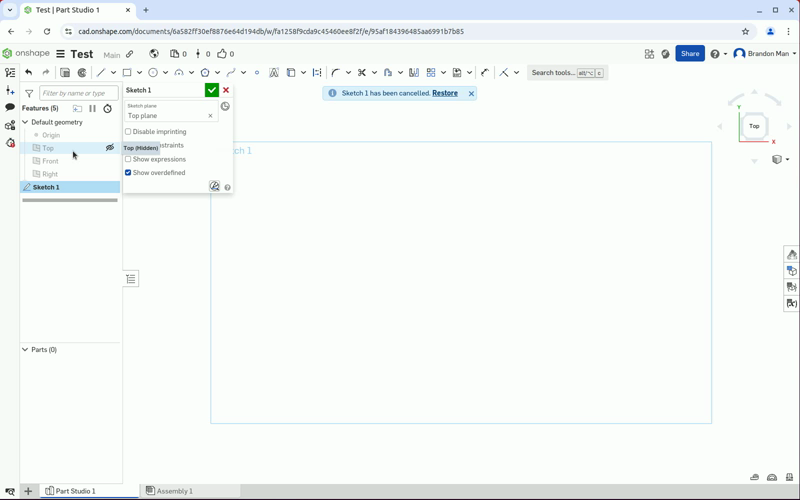
mouse_move(73, 352)
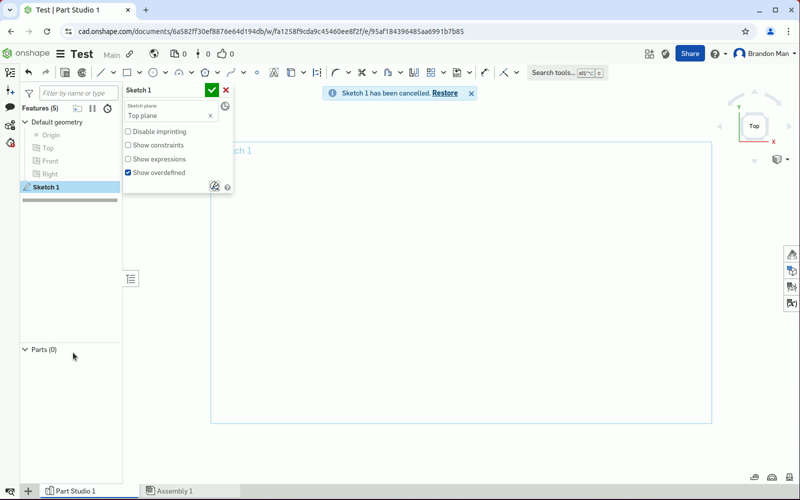
key(y)
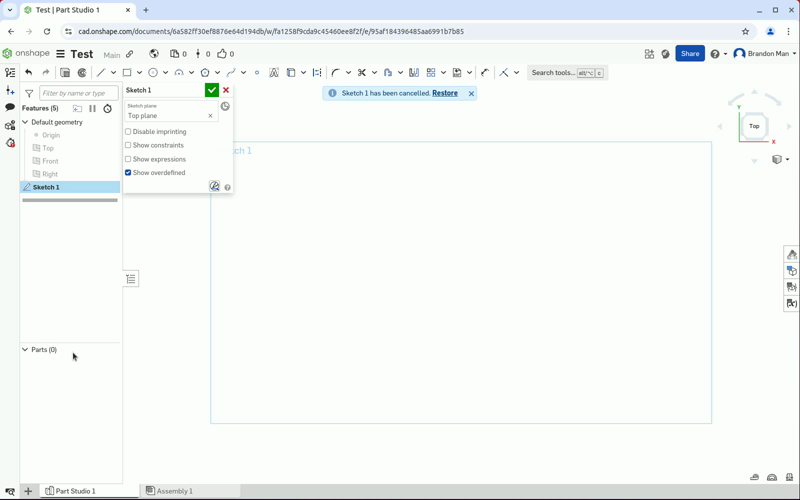
key(l)
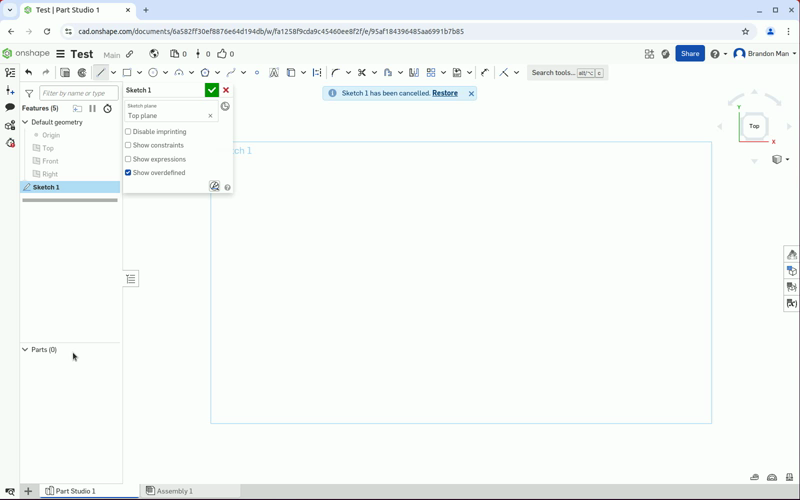
key_down(shift)
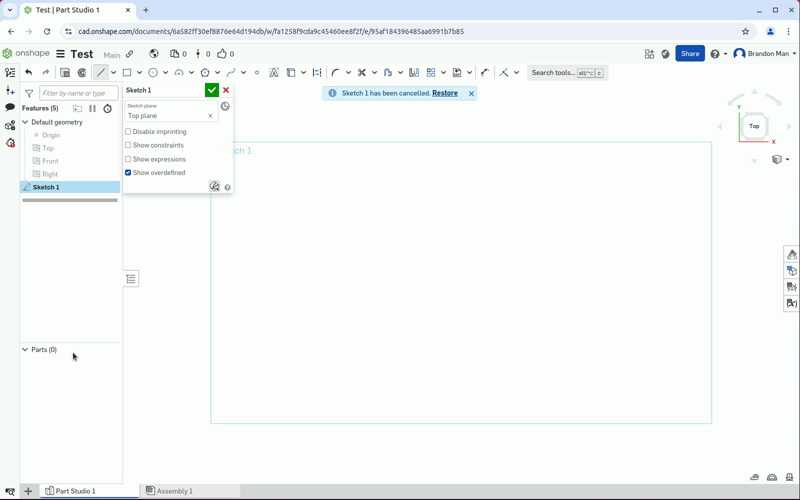
mouse_move(460, 282)
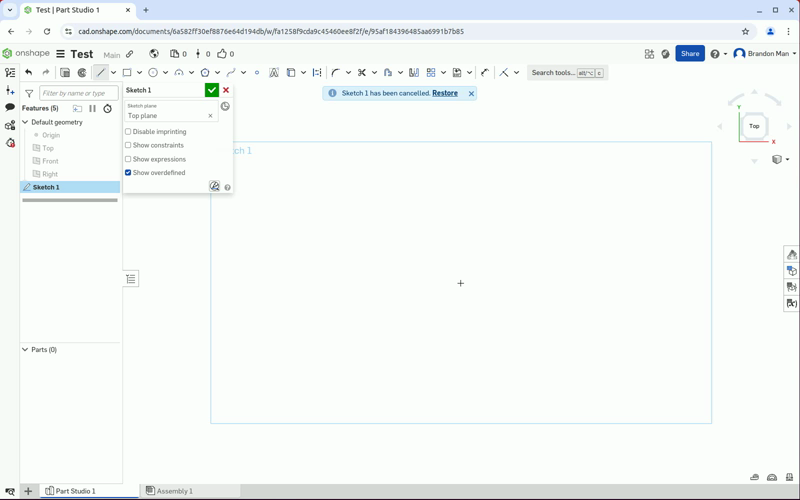
click(460, 282)
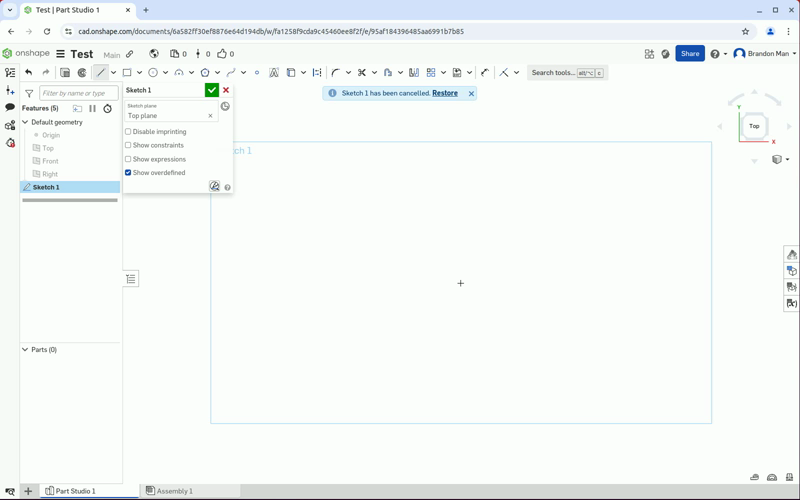
key_up(shift)
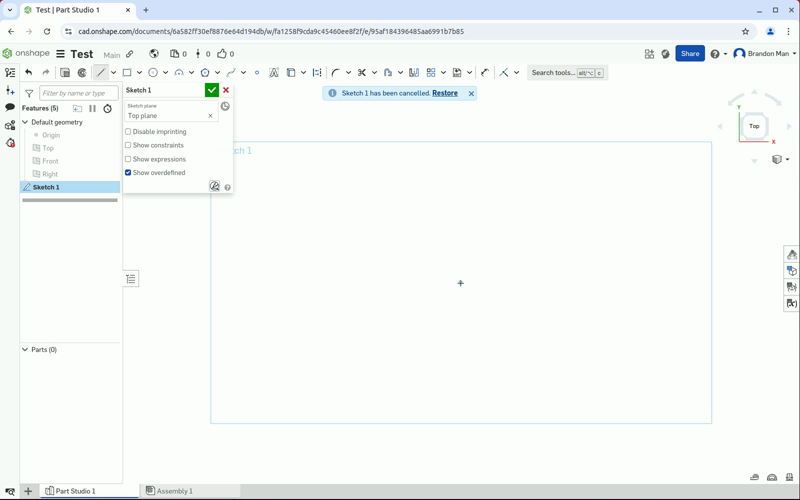
key_down(shift)
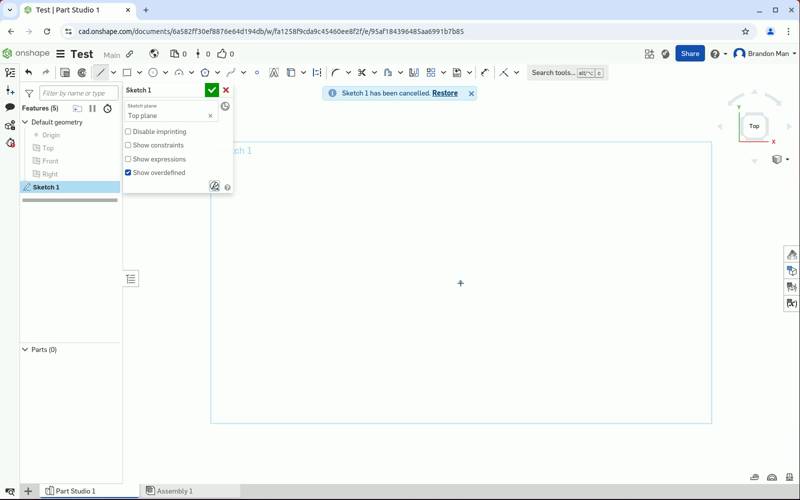
mouse_move(490, 282)
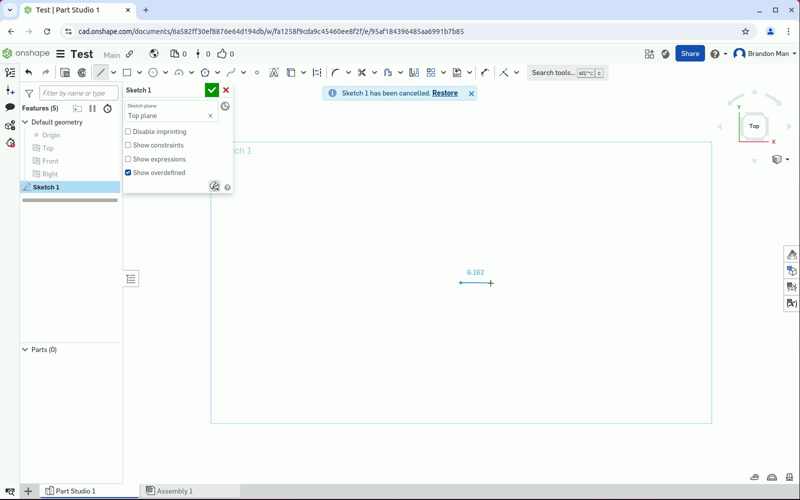
mouse_move(509, 282)
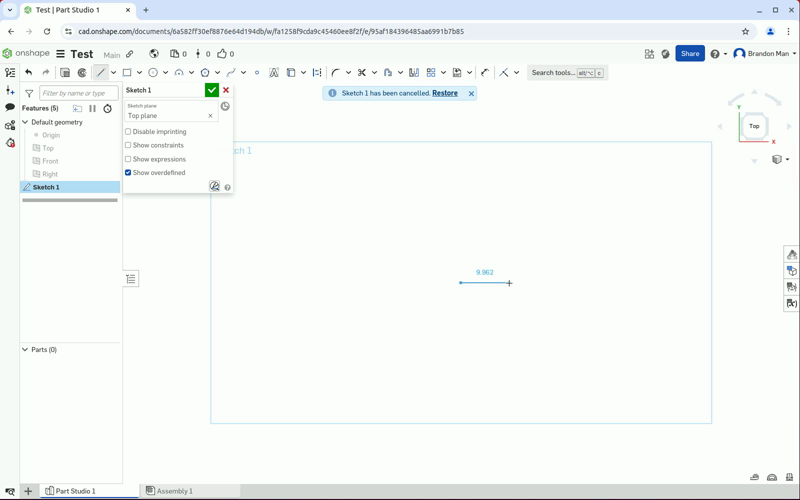
click(509, 282)
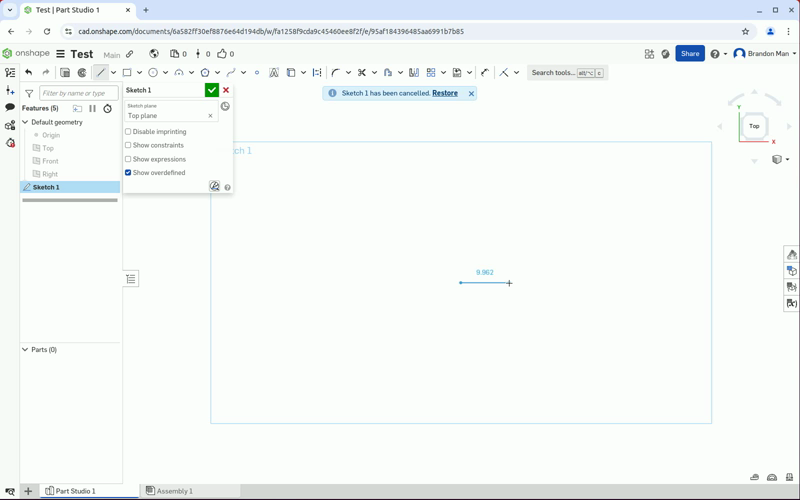
key_up(shift)
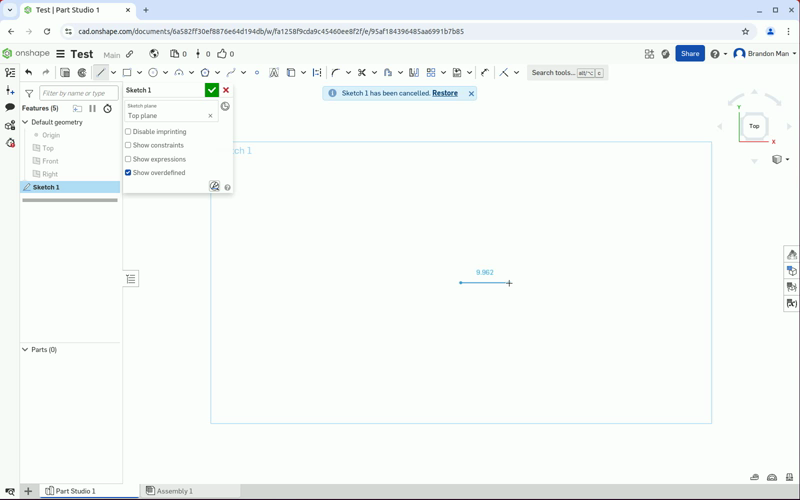
key_down(shift)
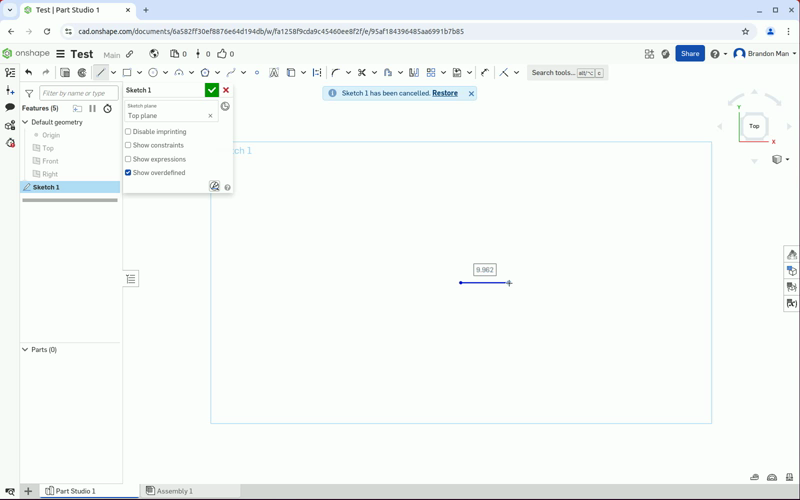
mouse_move(539, 282)
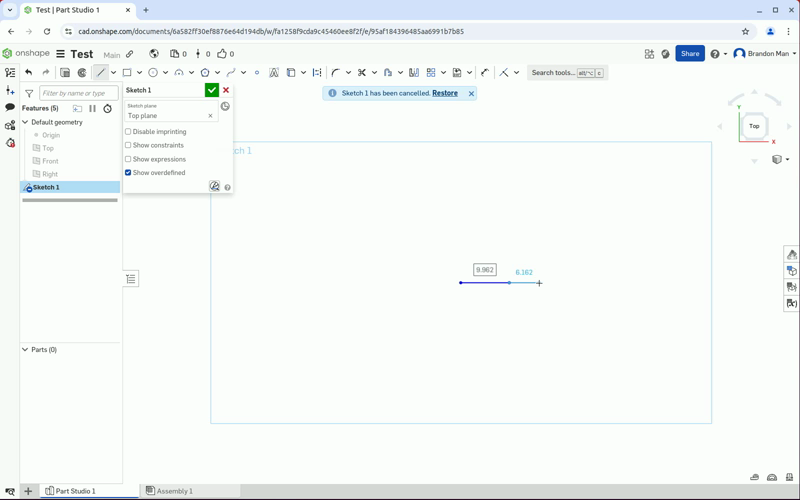
mouse_move(509, 234)
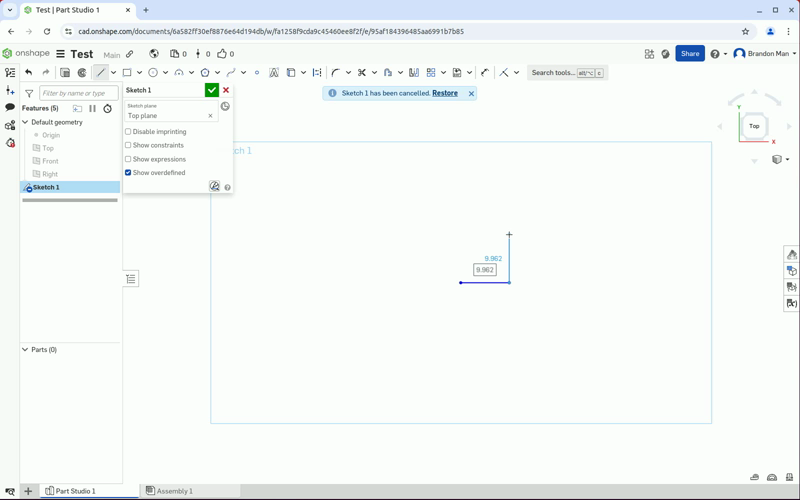
click(509, 234)
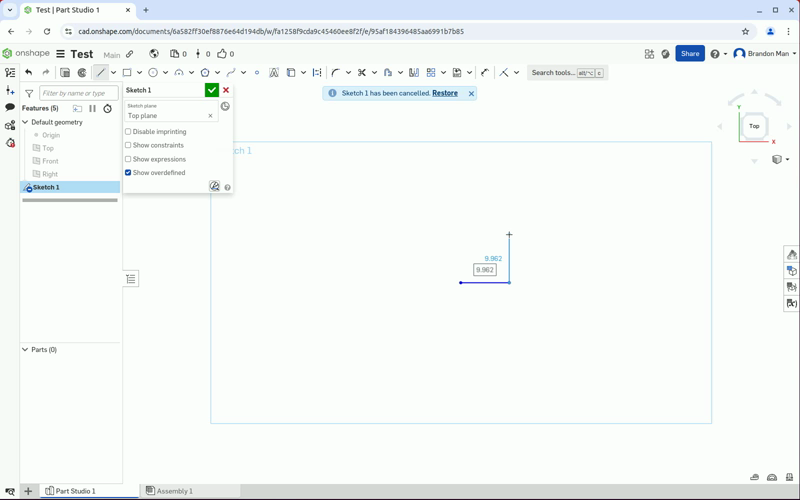
key_up(shift)
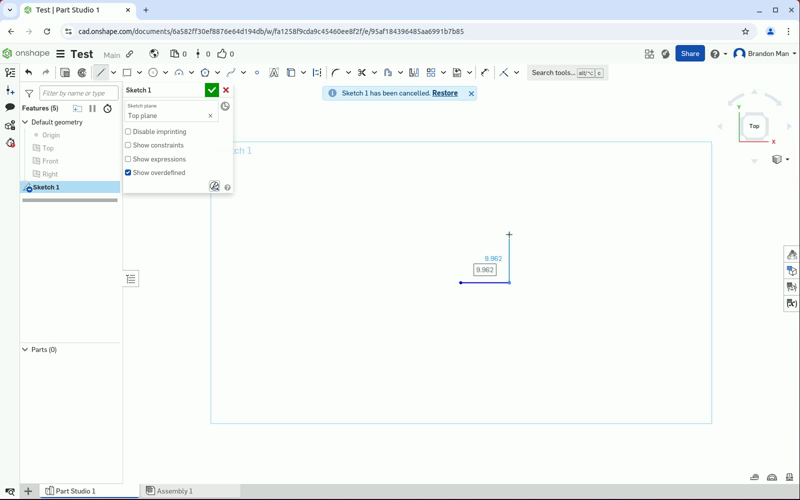
key_down(shift)
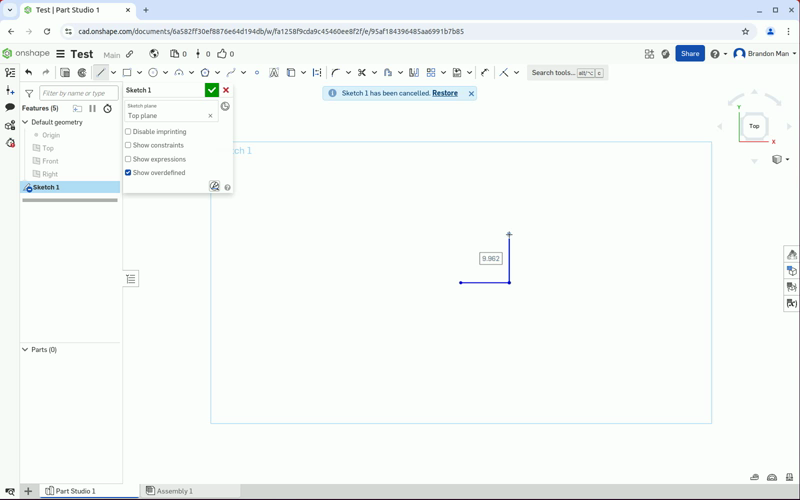
mouse_move(539, 234)
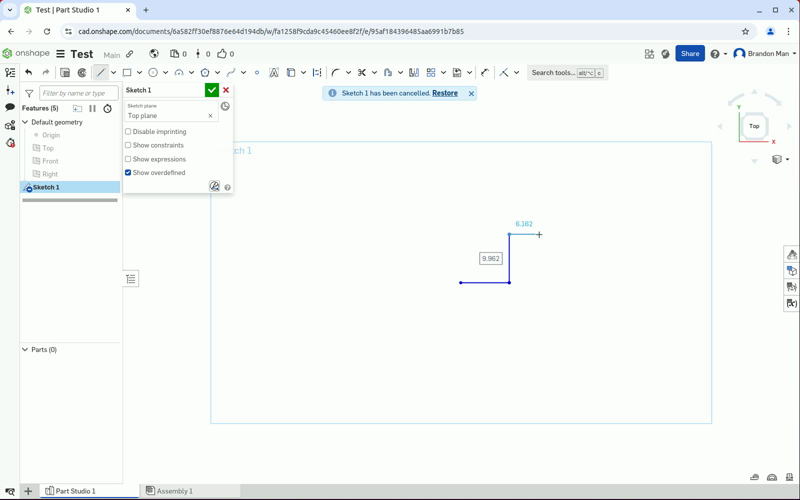
mouse_move(460, 234)
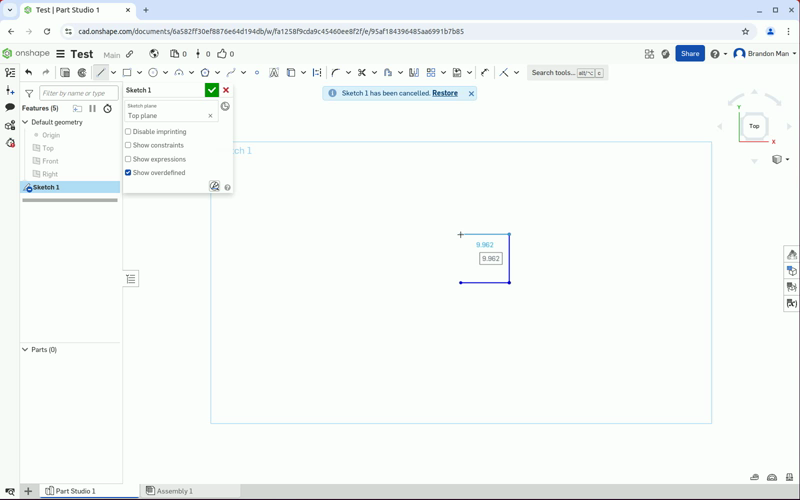
click(460, 234)
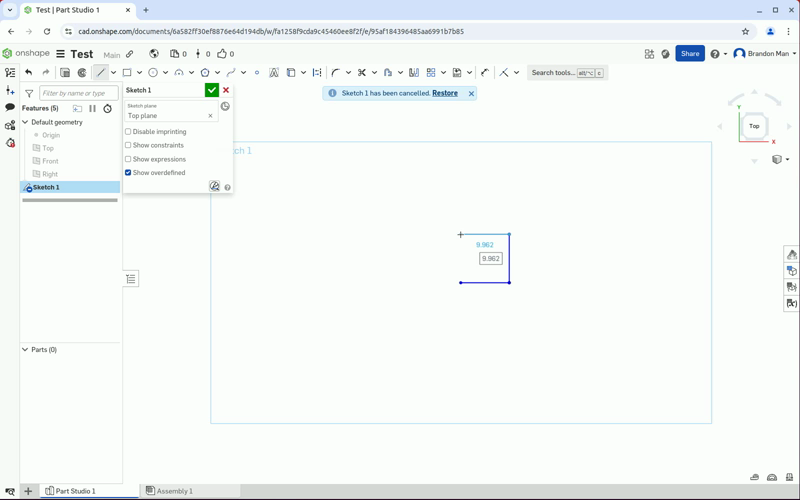
key_up(shift)
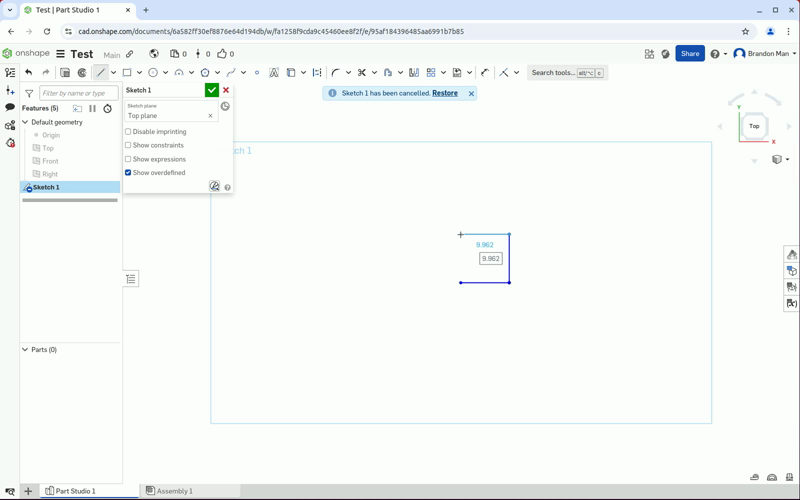
mouse_move(490, 234)
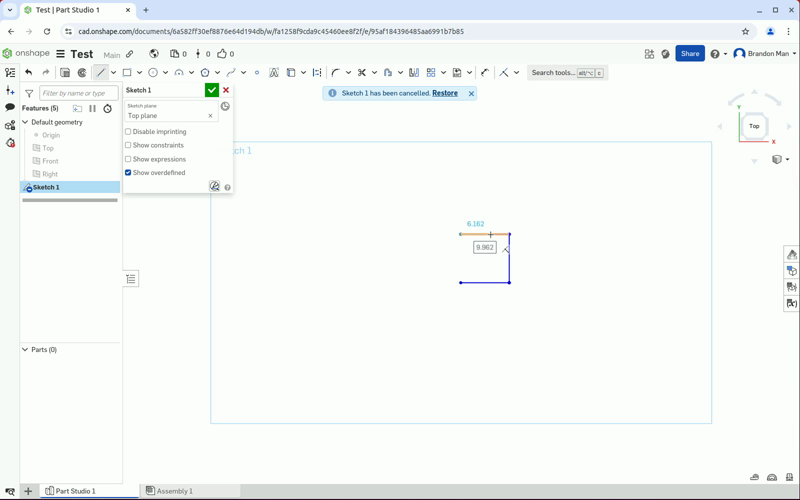
key_down(shift)
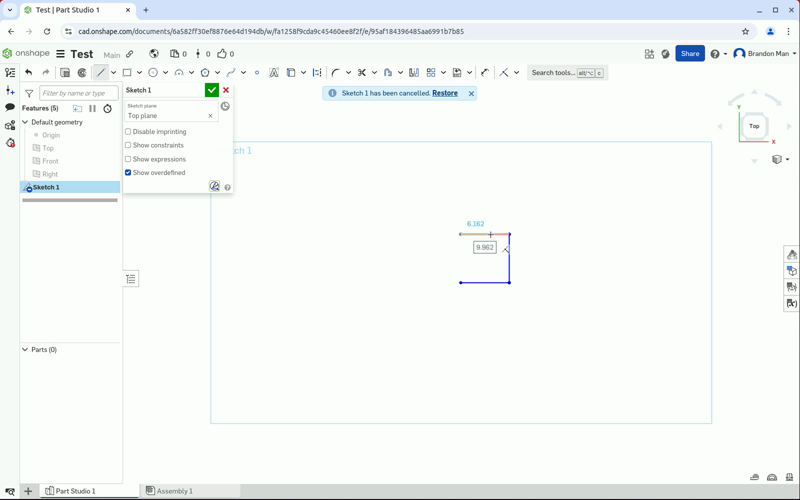
mouse_move(460, 282)
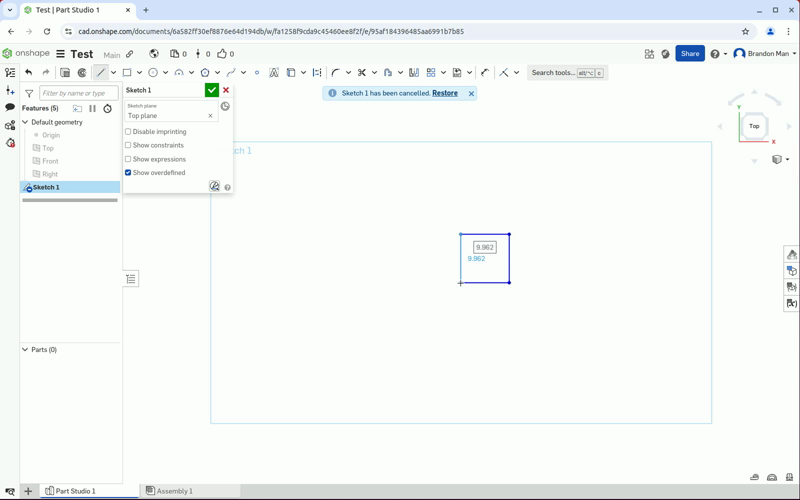
key_up(shift)
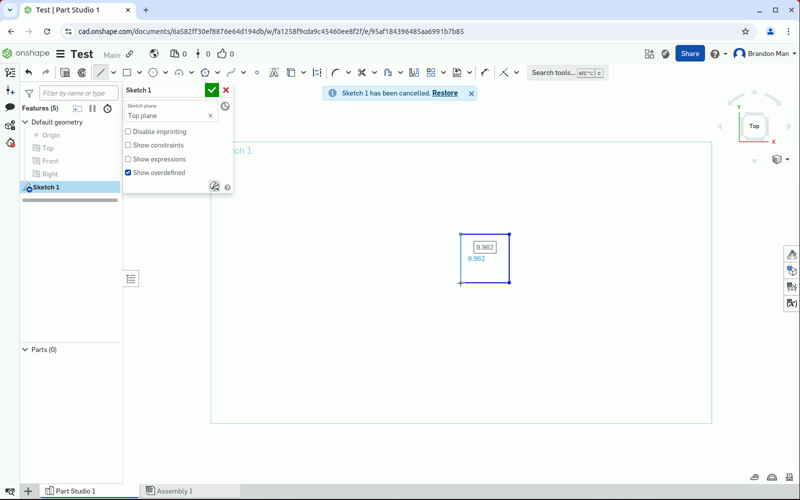
click(460, 282)
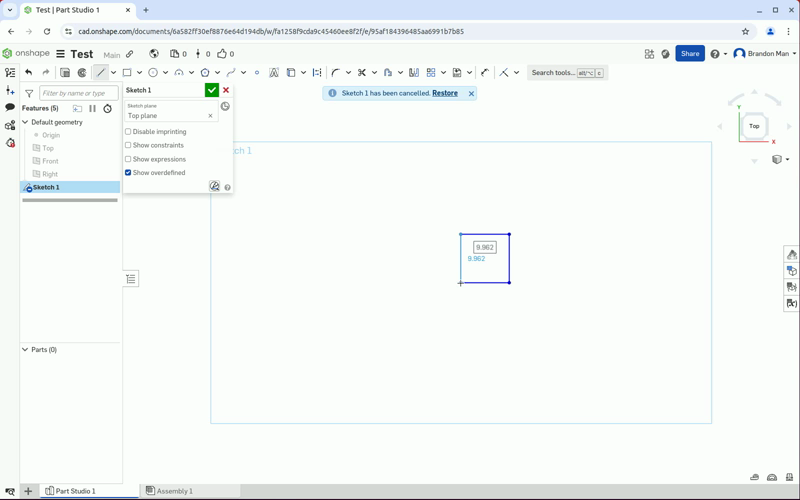
key(esc)
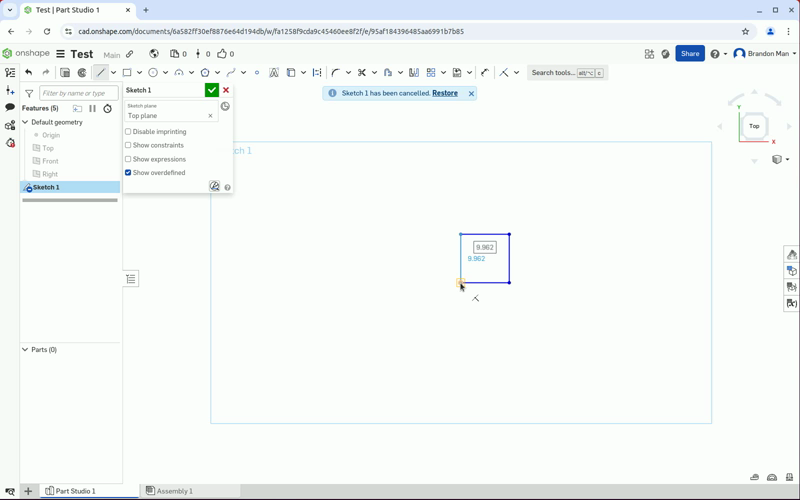
mouse_move(488, 239)
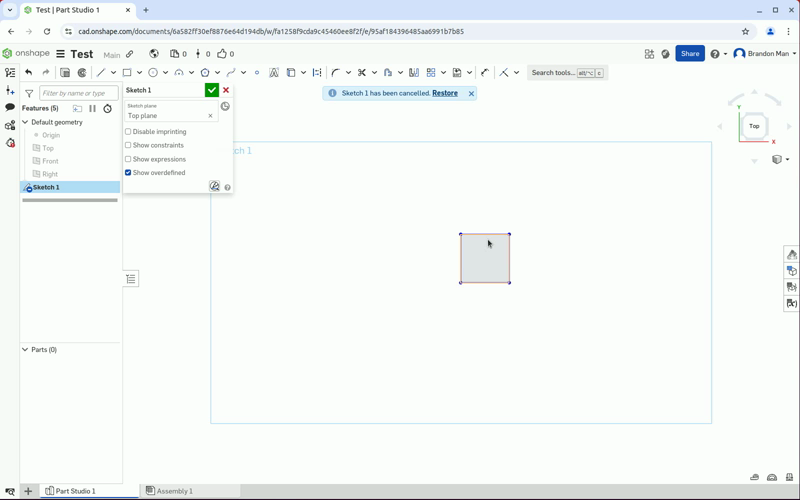
click(488, 239)
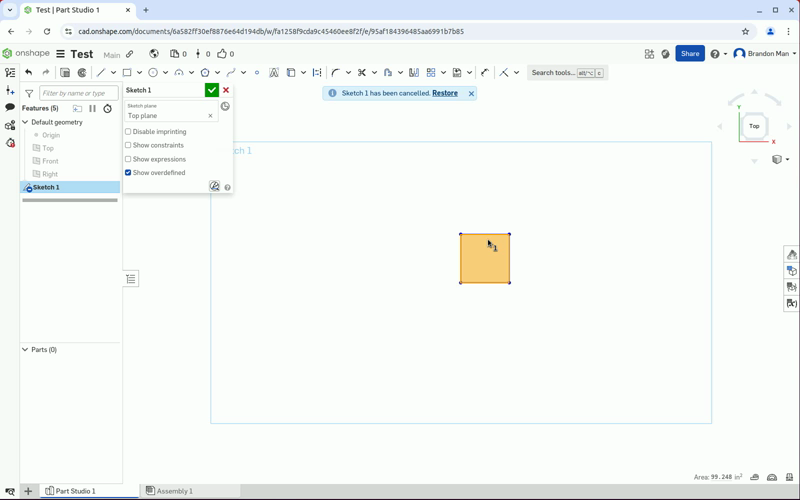
mouse_move(73, 352)
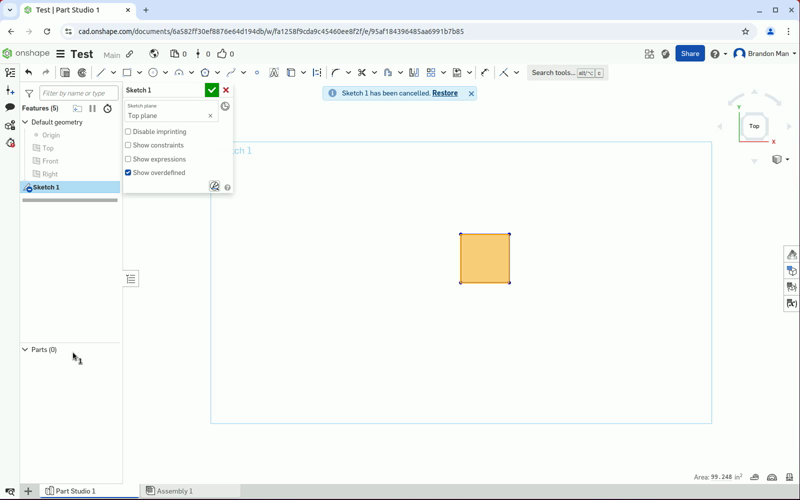
key(shift+y)
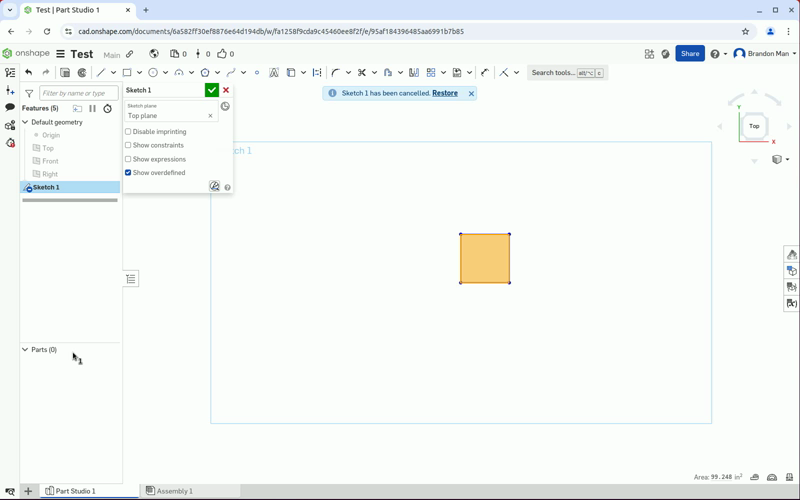
key(shift+e)
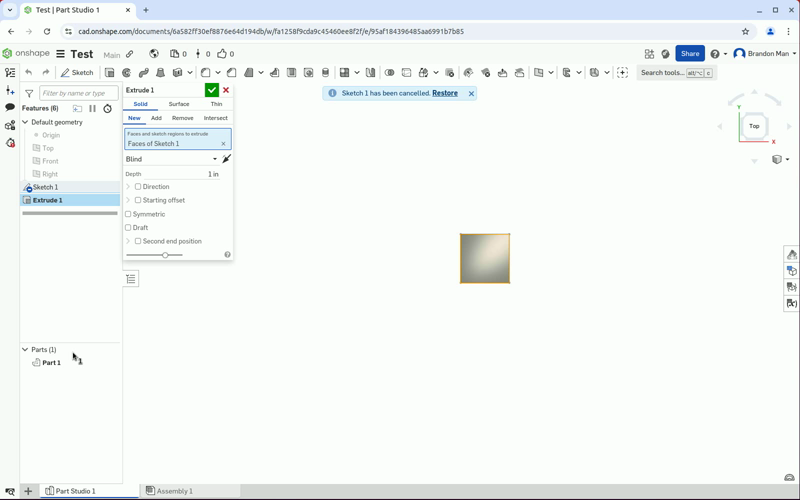
mouse_move(143, 106)
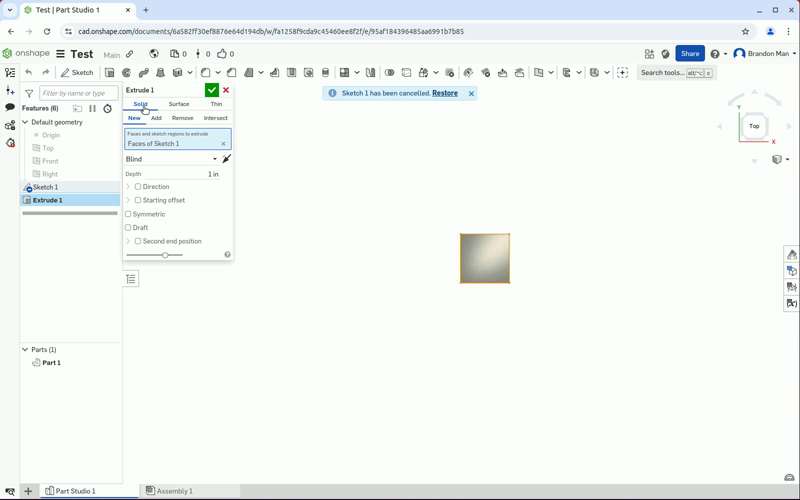
click(143, 106)
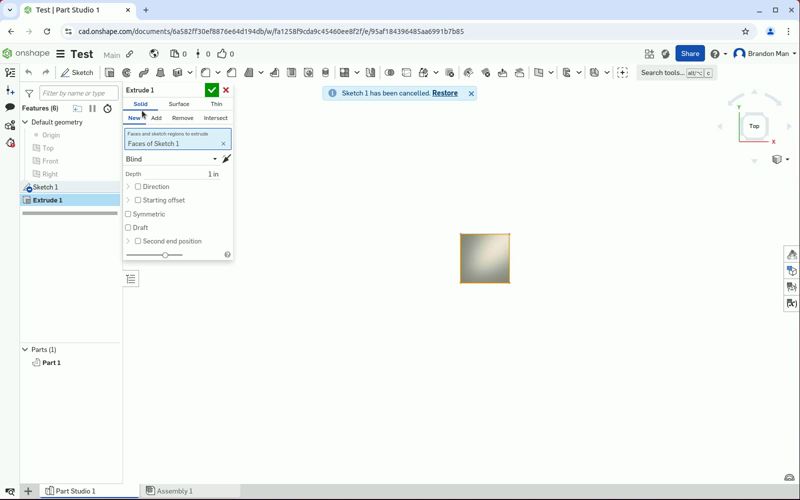
mouse_move(137, 120)
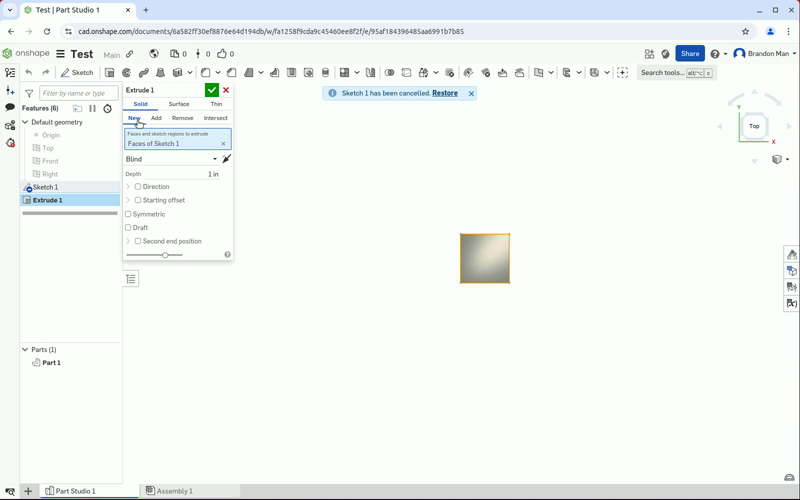
click(137, 120)
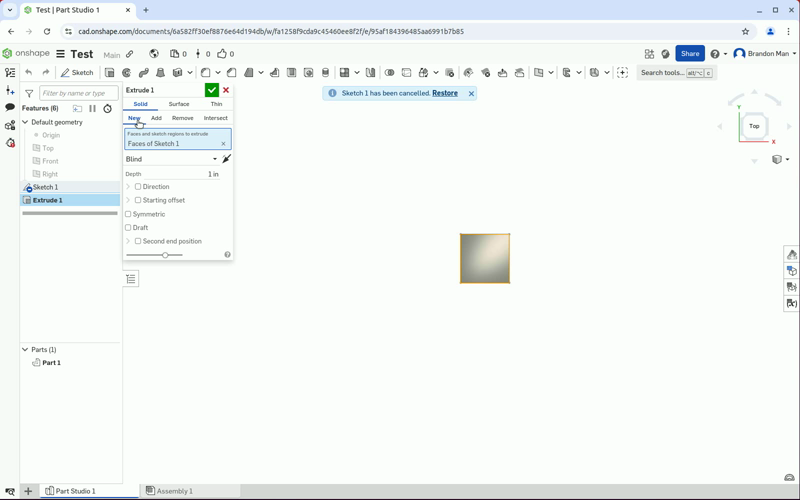
key(tab, 4)
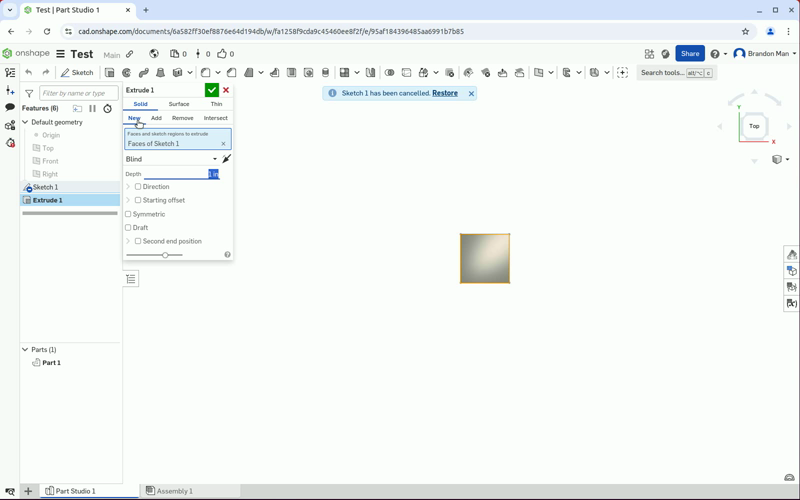
text(9.869)
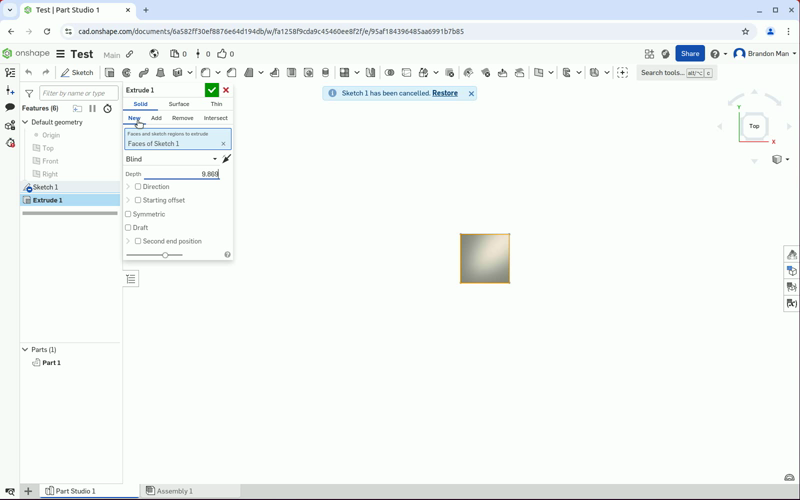
key(enter)
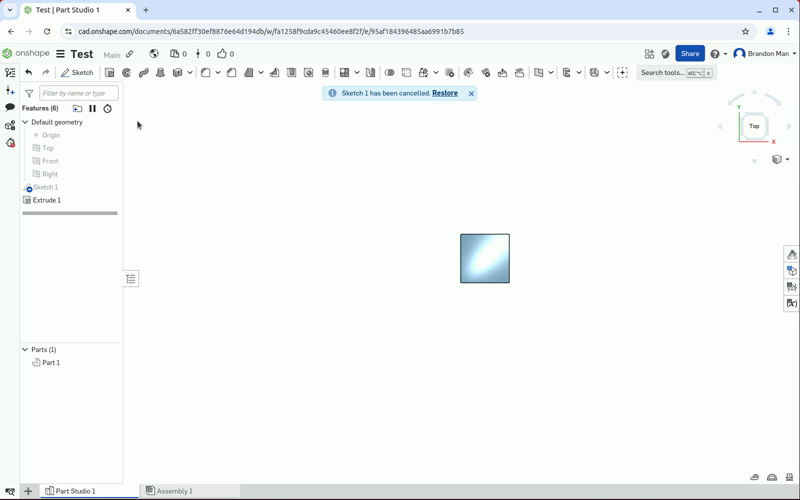
key(shift+h)
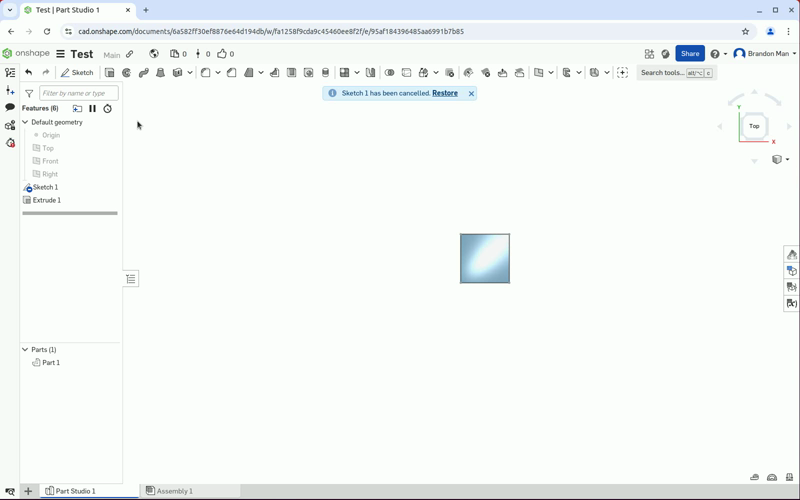
key(shift+h)
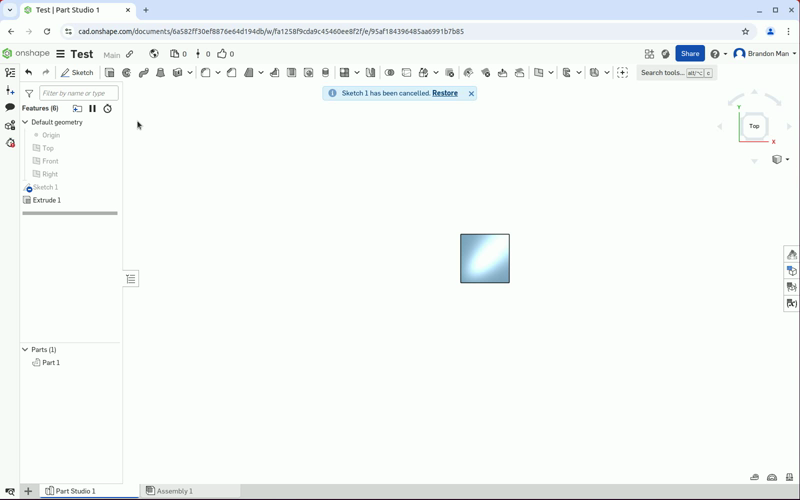
mouse_move(73, 189)
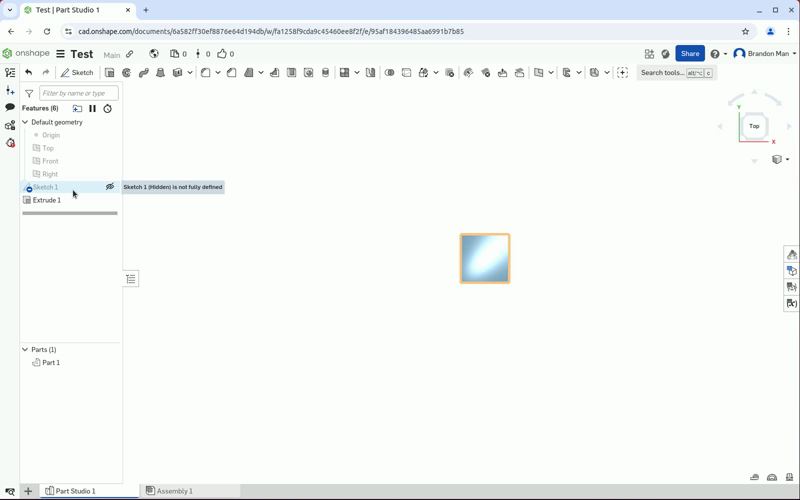
click(73, 189)
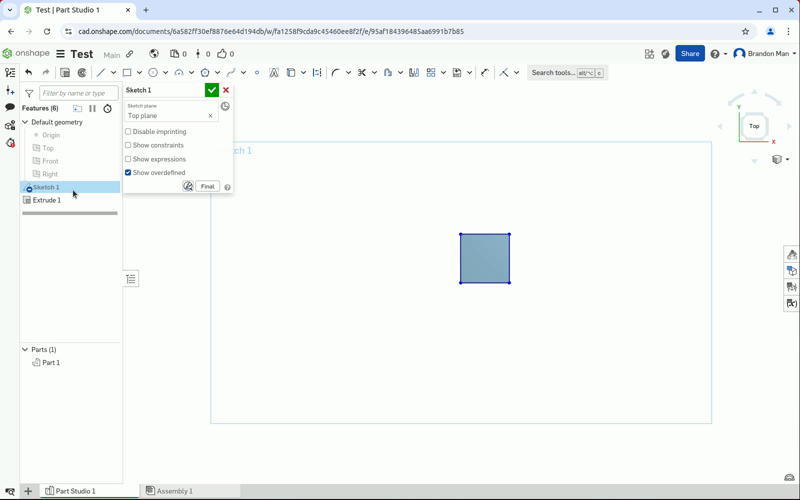
mouse_move(229, 92)
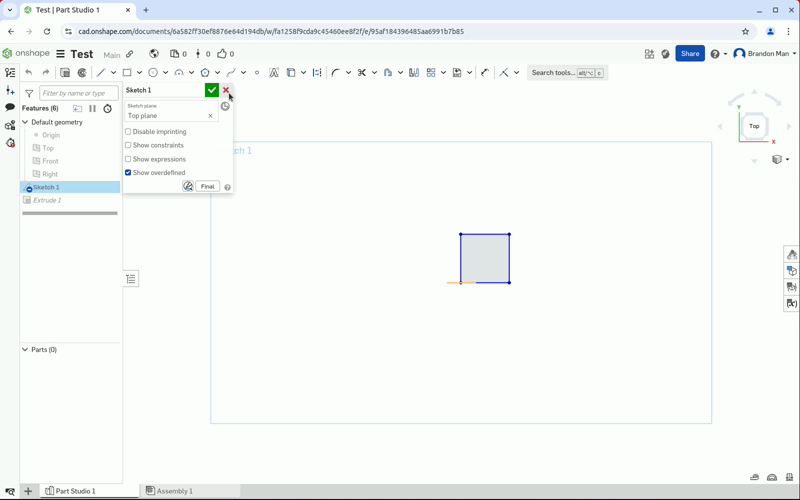
click(229, 92)
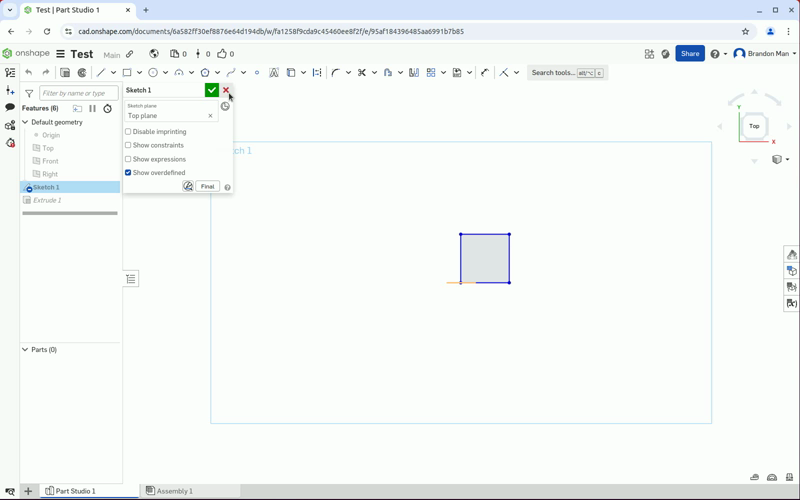
key(shift+s)
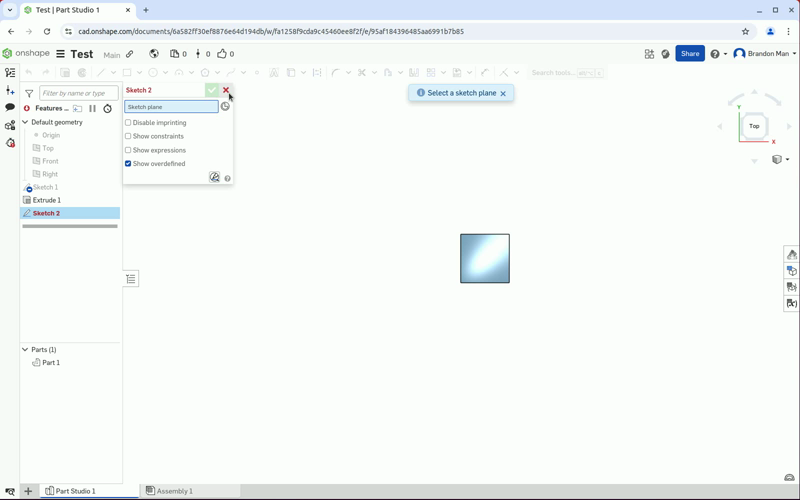
mouse_move(73, 150)
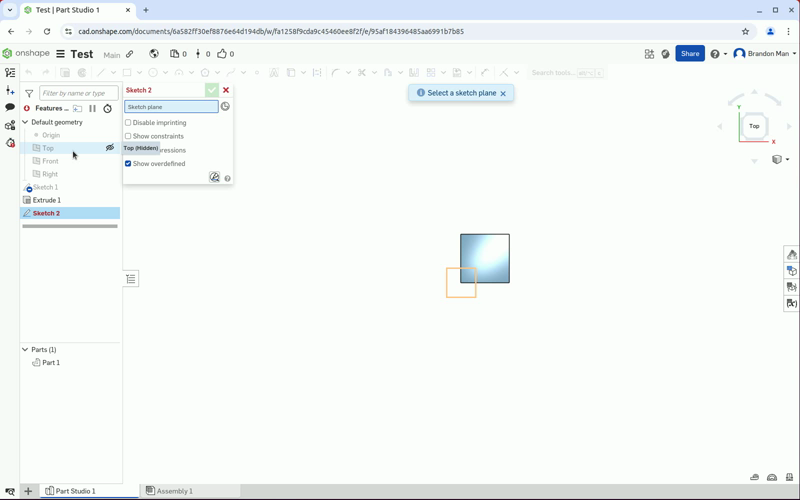
click(73, 150)
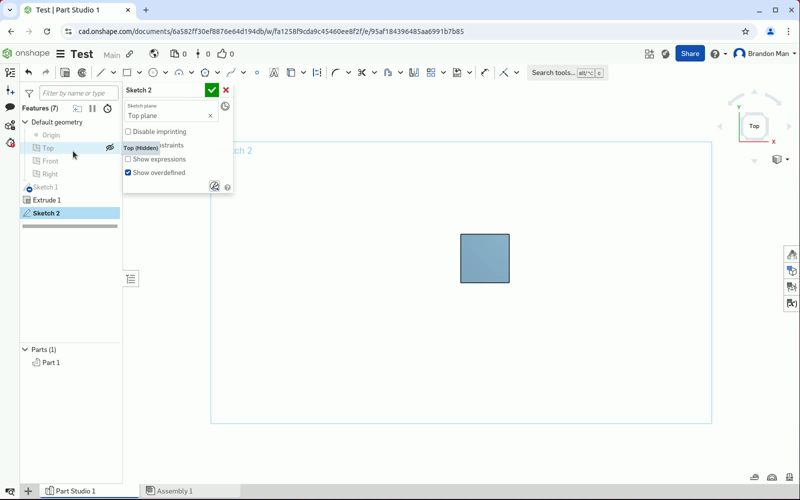
mouse_move(73, 352)
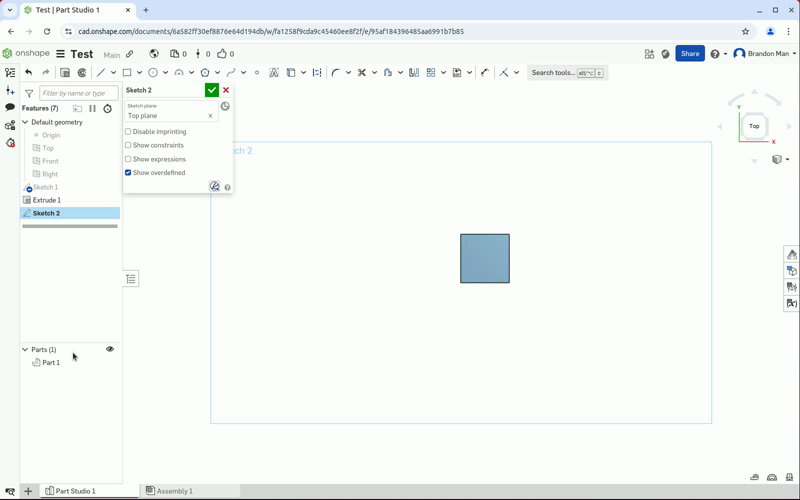
key(y)
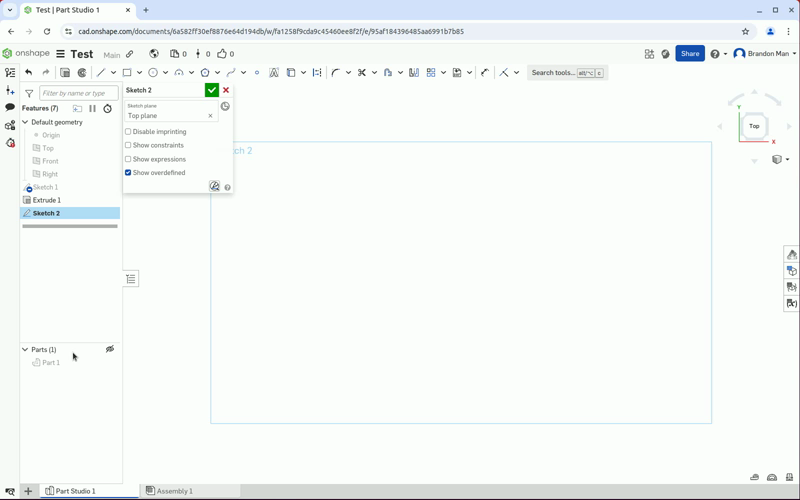
key(l)
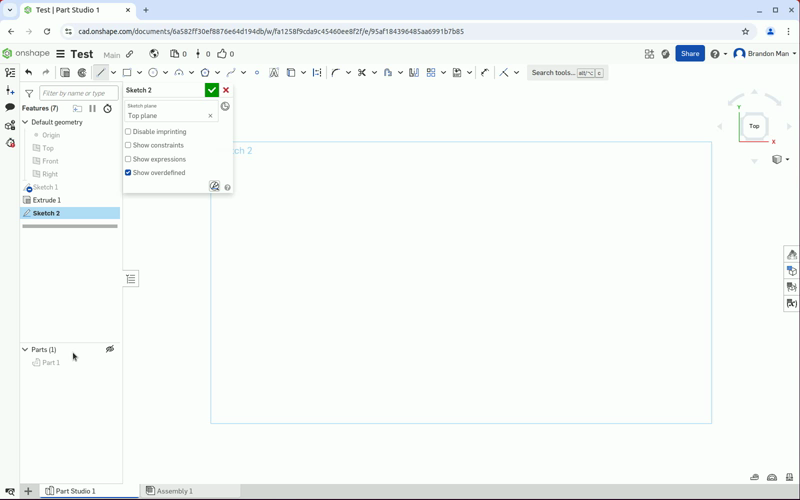
key_down(shift)
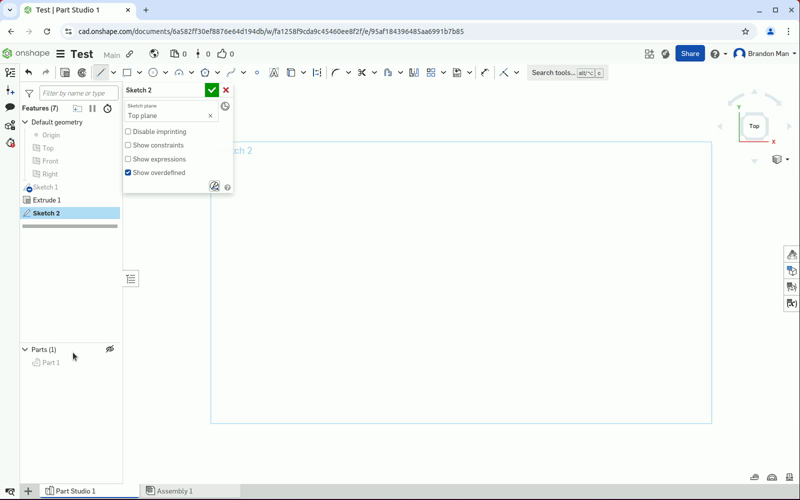
mouse_move(508, 282)
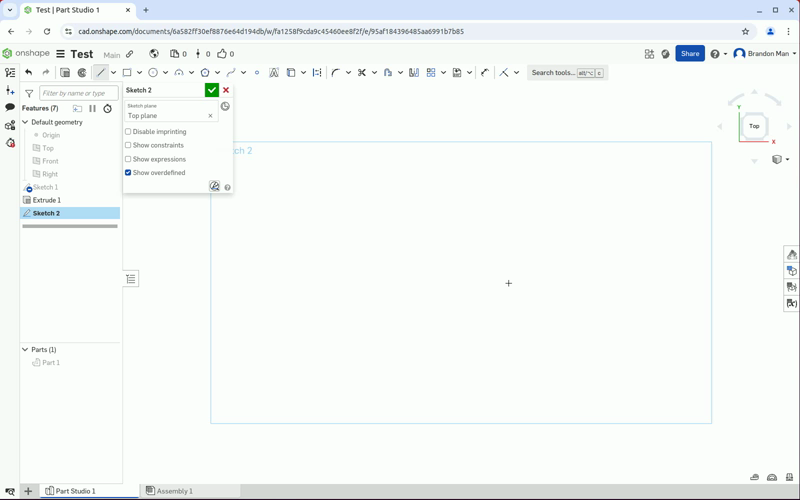
click(508, 282)
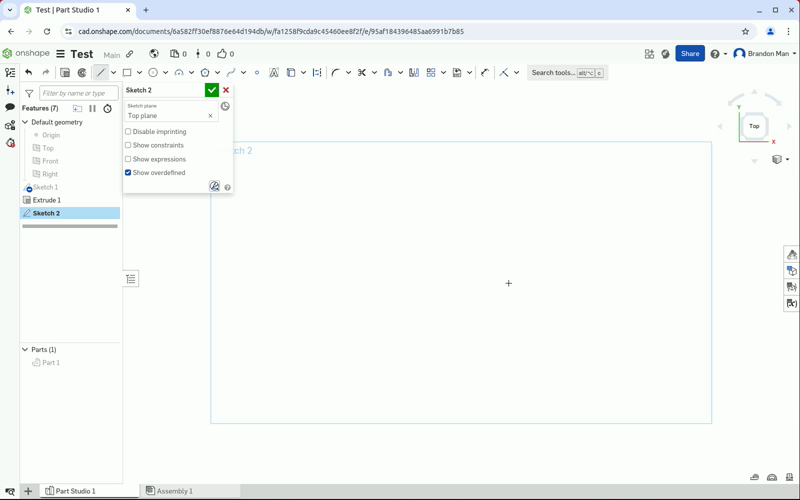
key_up(shift)
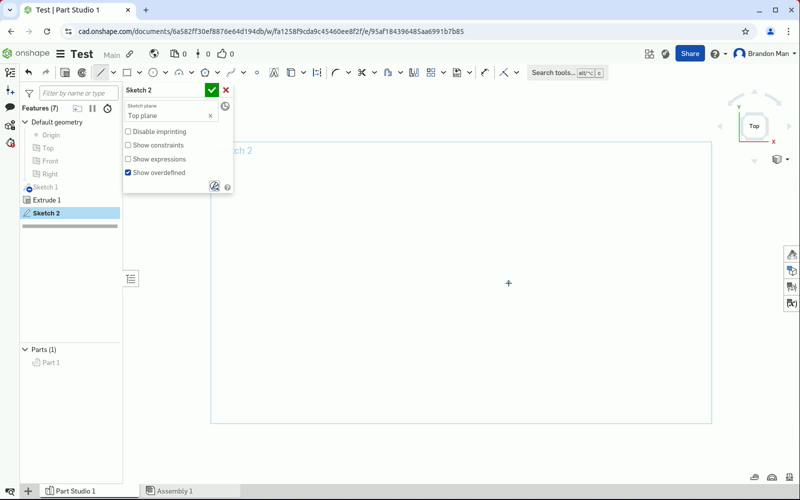
key_down(shift)
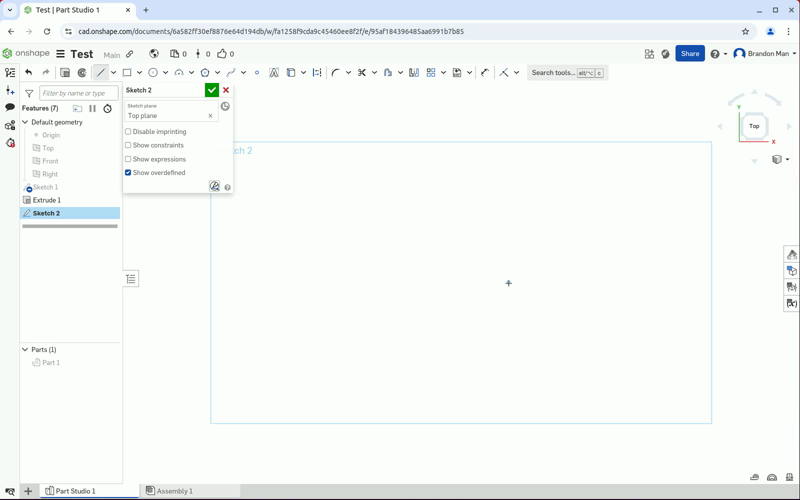
mouse_move(538, 282)
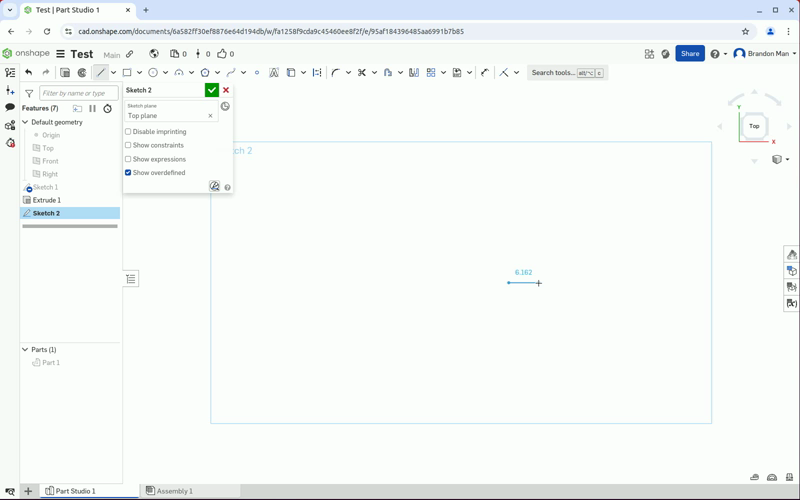
mouse_move(549, 282)
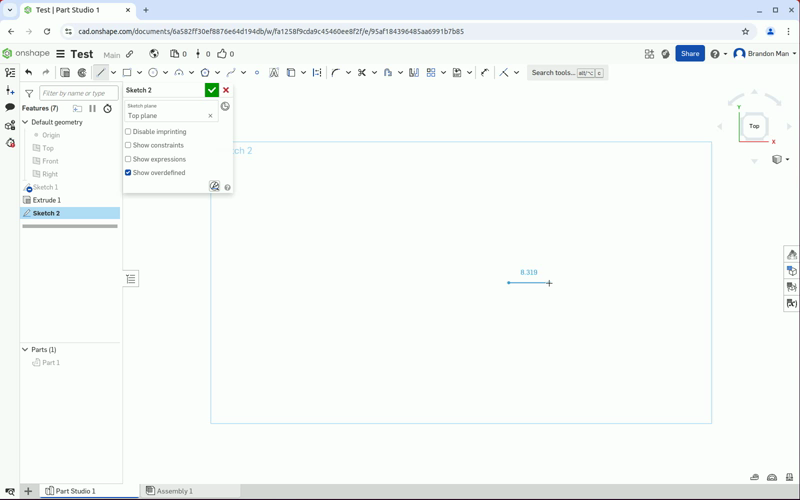
click(549, 282)
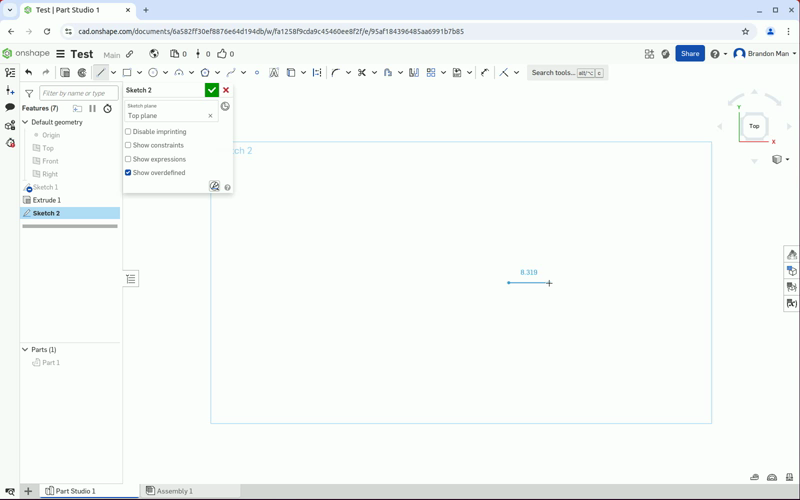
key_up(shift)
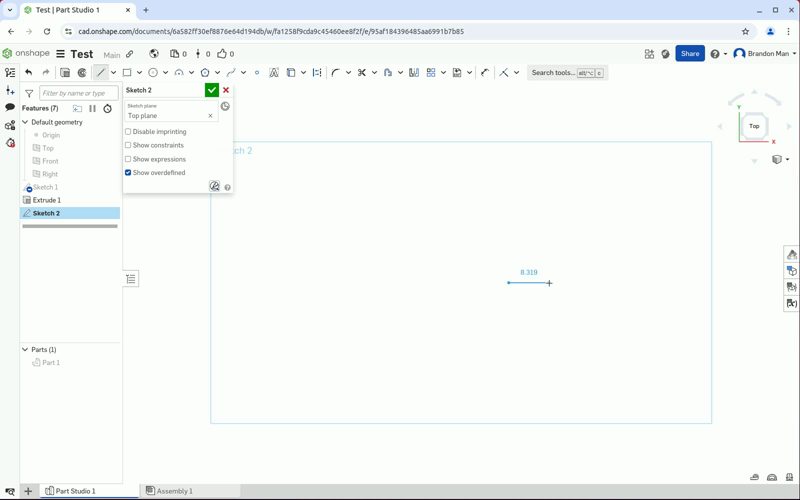
key(esc)
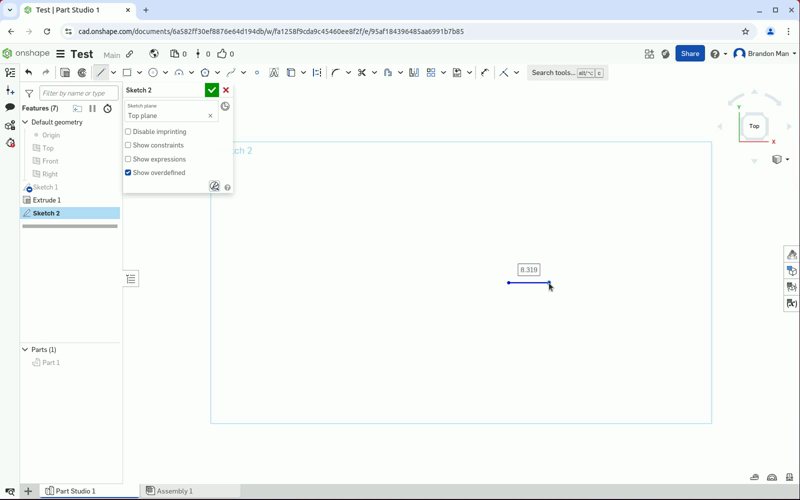
key(a)
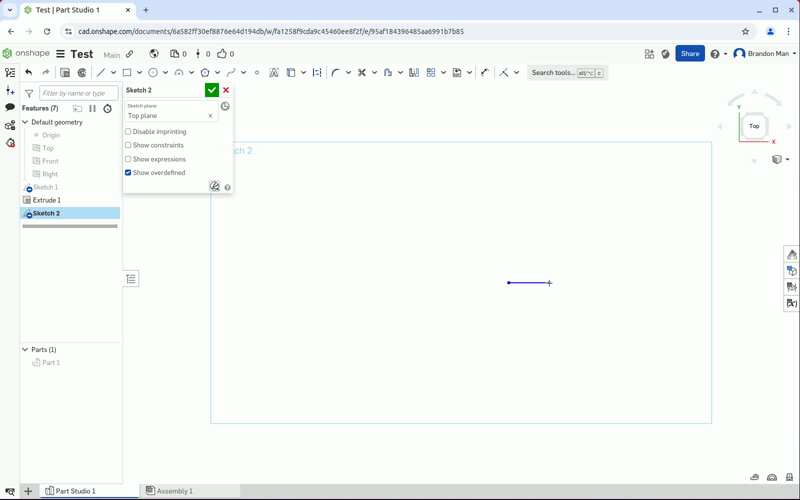
mouse_move(549, 282)
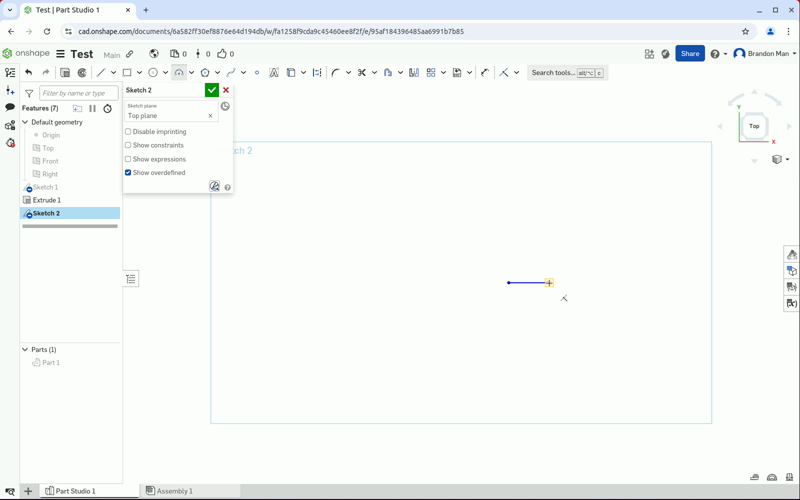
click(549, 282)
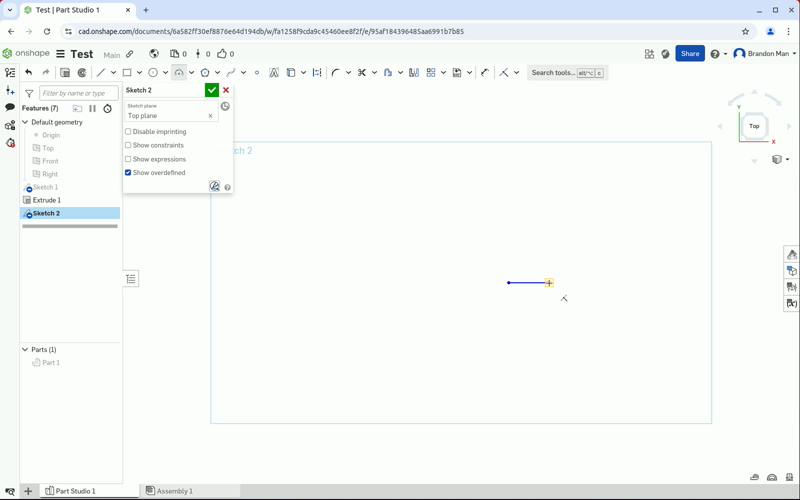
key_down(shift)
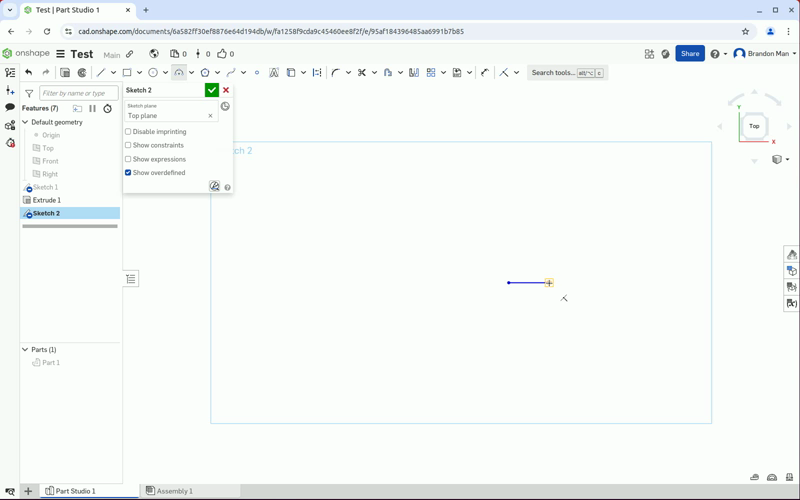
mouse_move(549, 234)
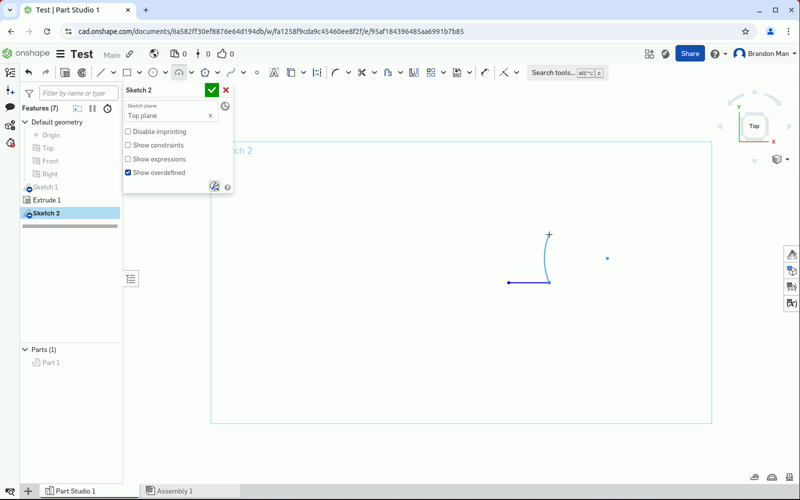
click(549, 234)
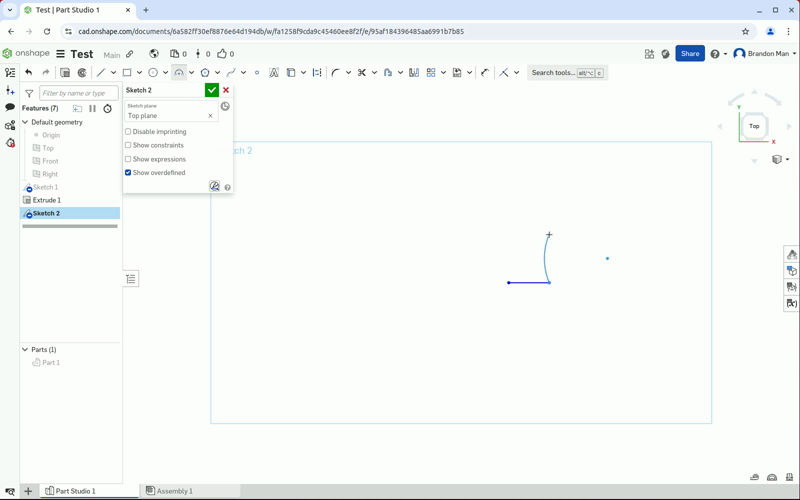
mouse_move(573, 258)
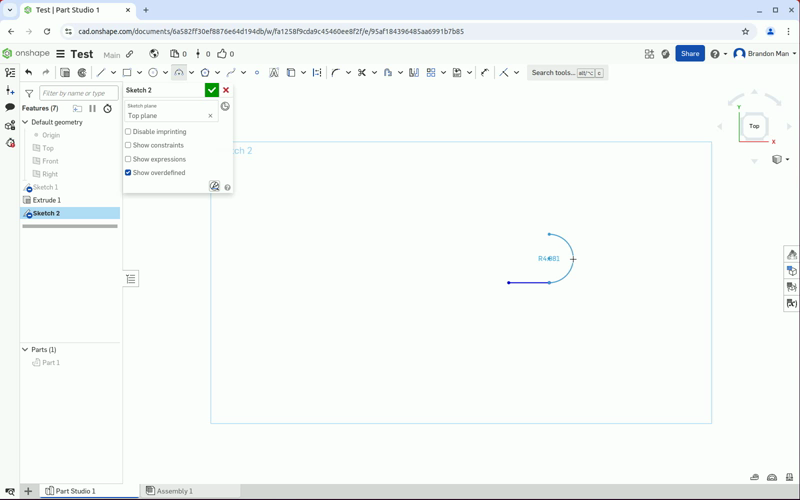
click(573, 258)
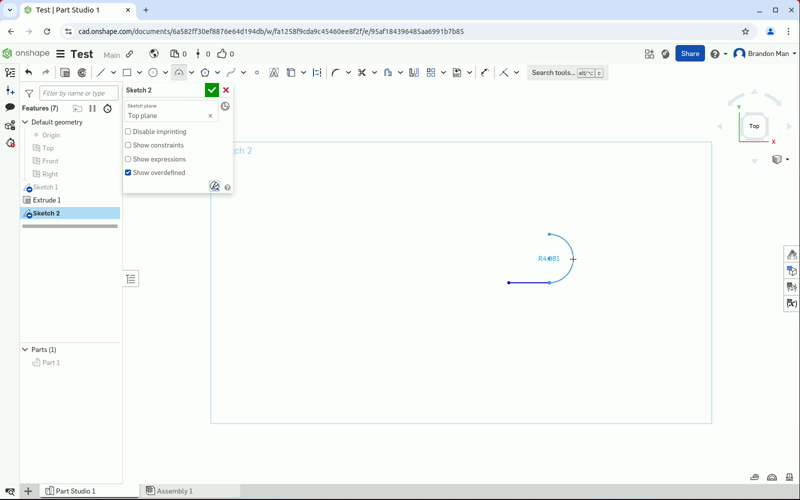
key_up(shift)
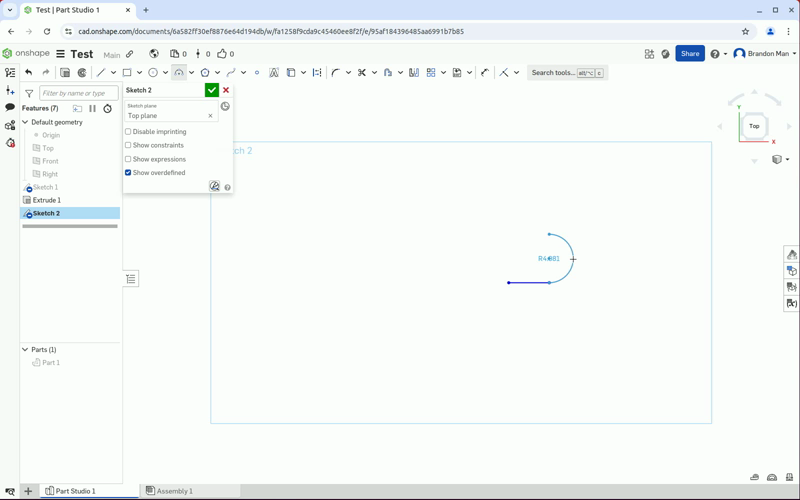
key(esc)
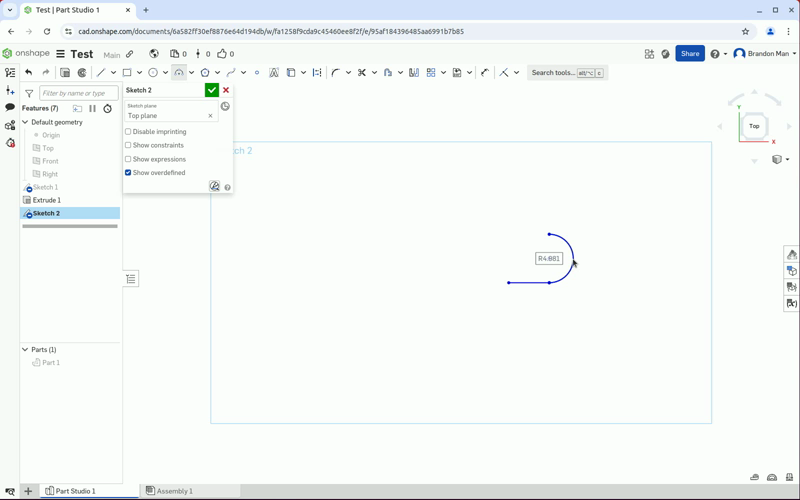
key(l)
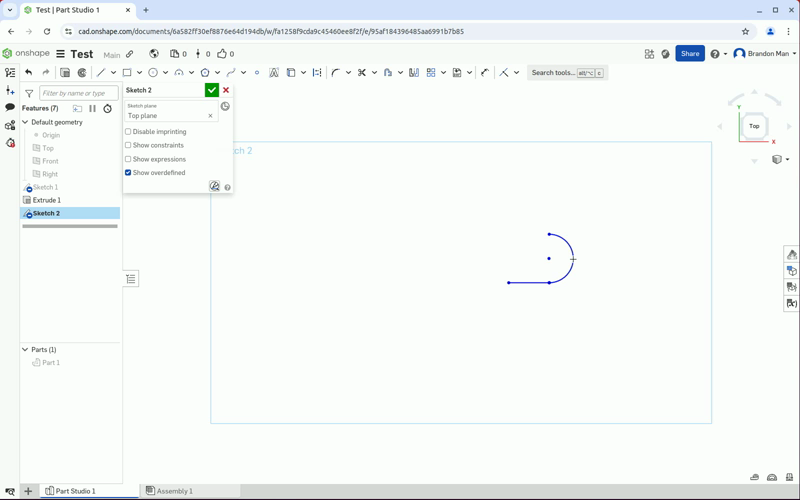
mouse_move(549, 234)
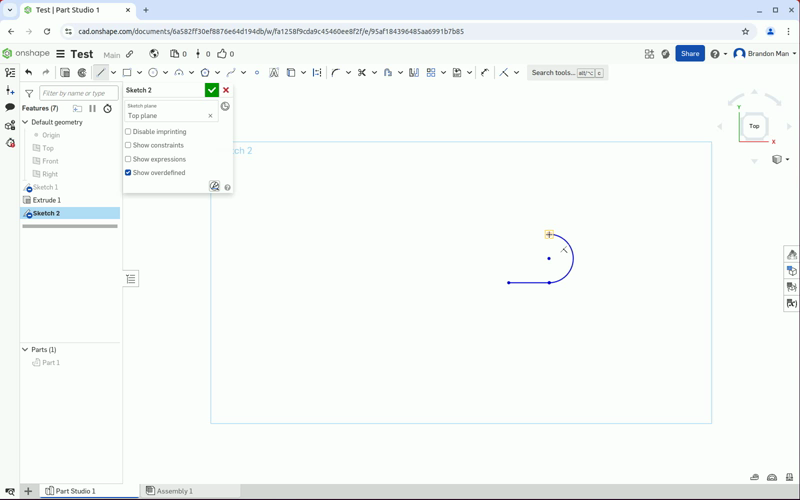
click(549, 234)
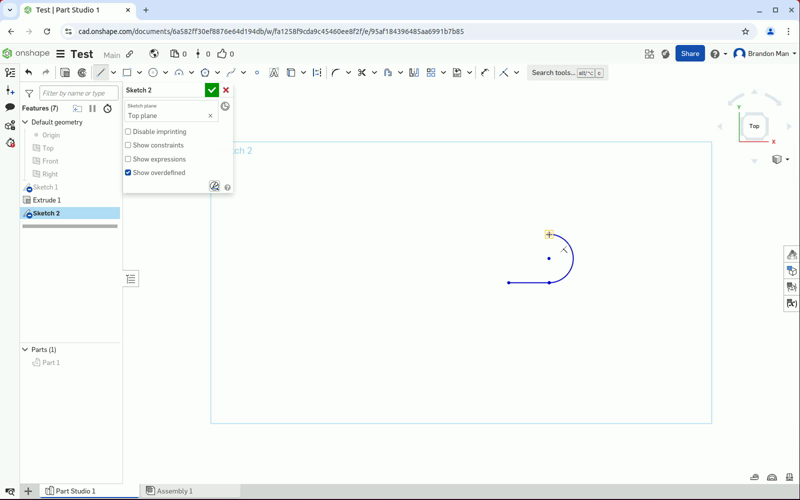
key_down(shift)
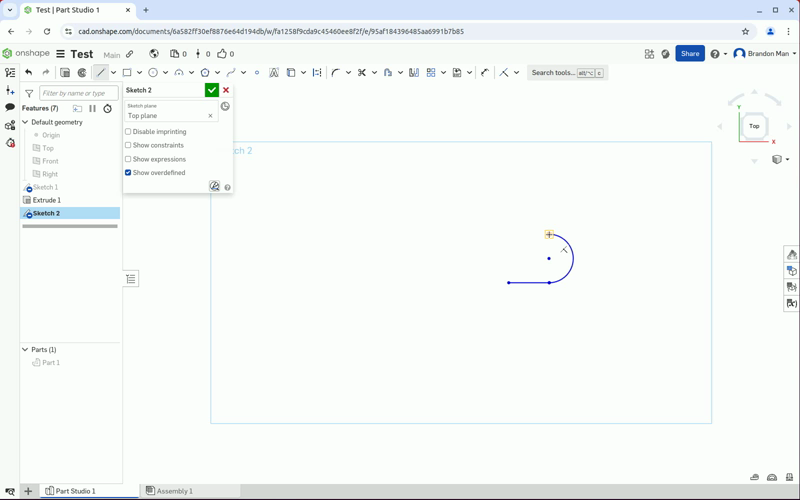
mouse_move(579, 234)
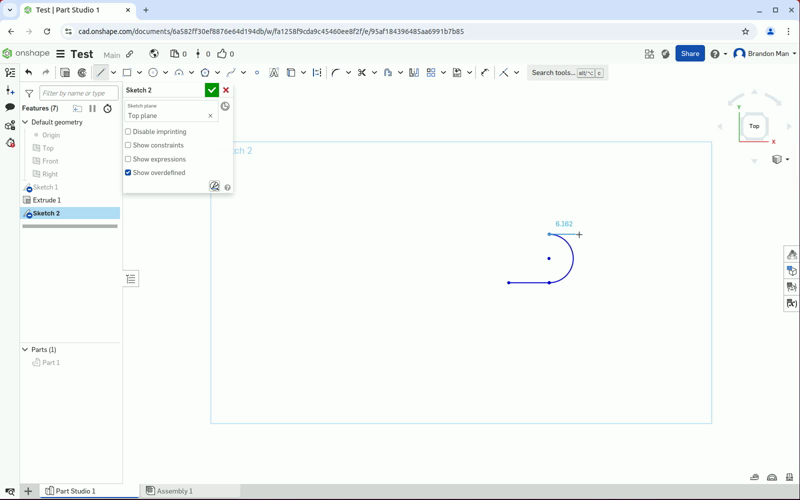
mouse_move(508, 234)
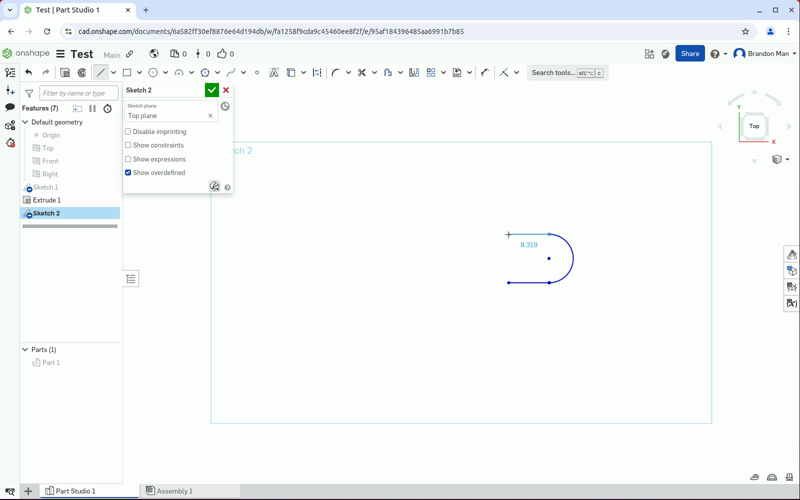
click(508, 234)
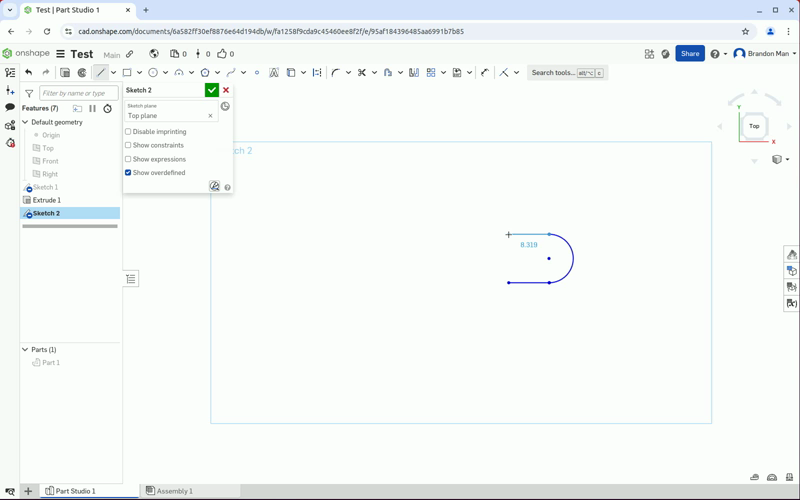
key_up(shift)
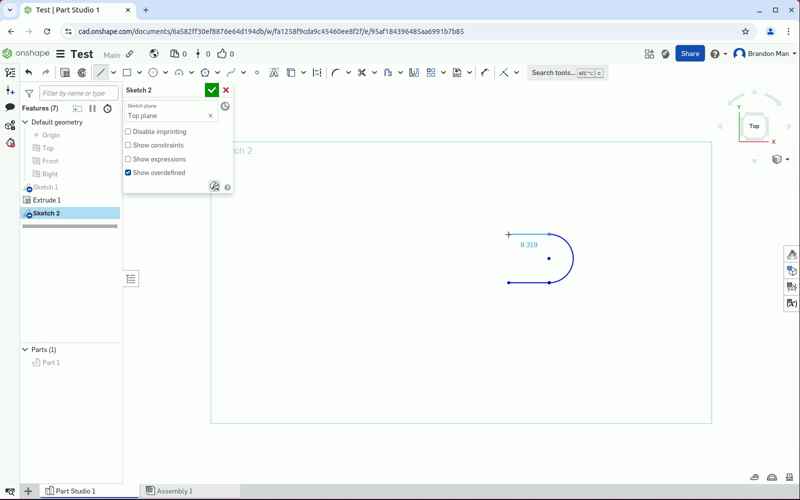
mouse_move(538, 234)
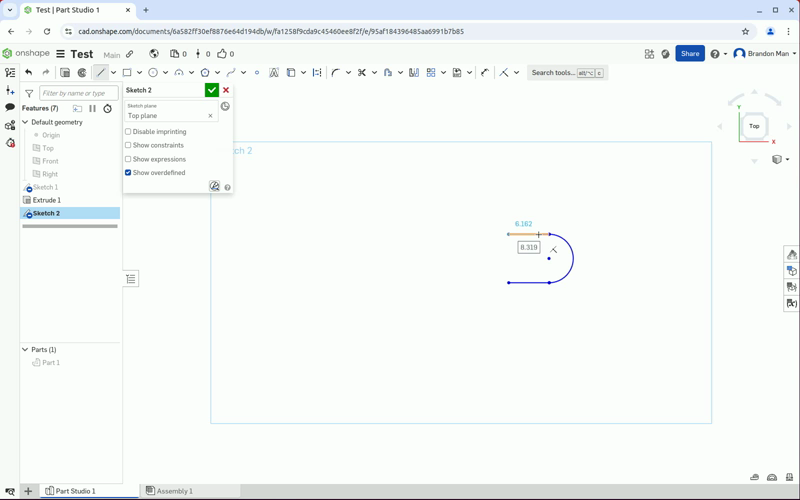
key_down(shift)
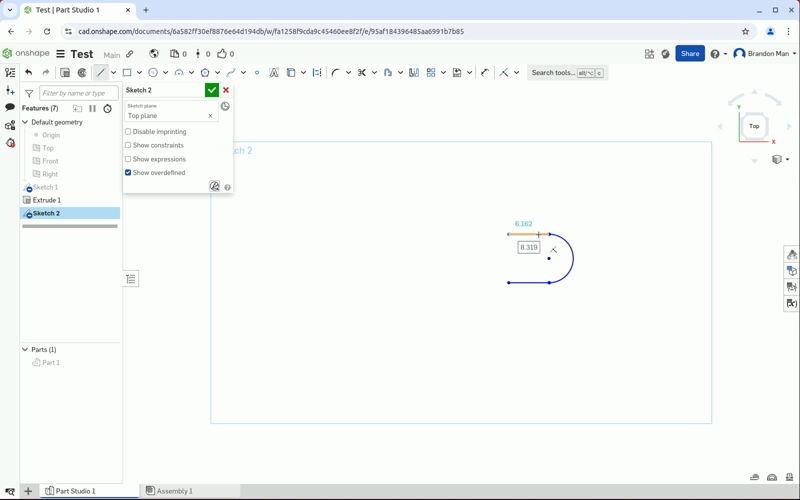
mouse_move(508, 282)
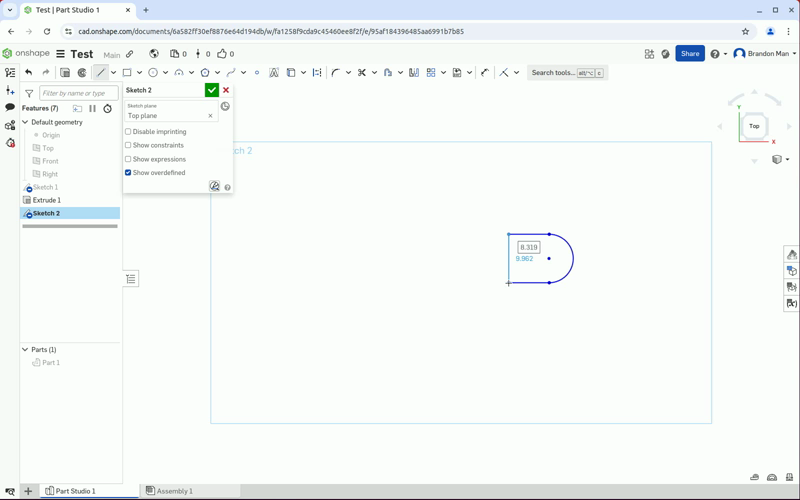
key_up(shift)
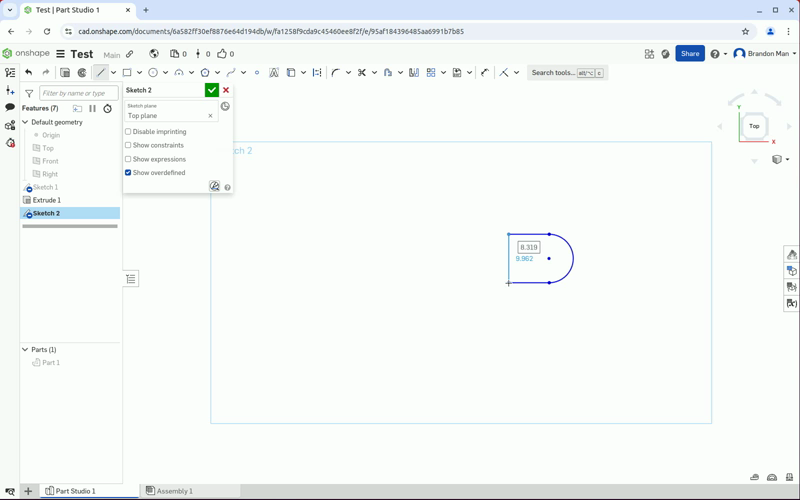
click(508, 282)
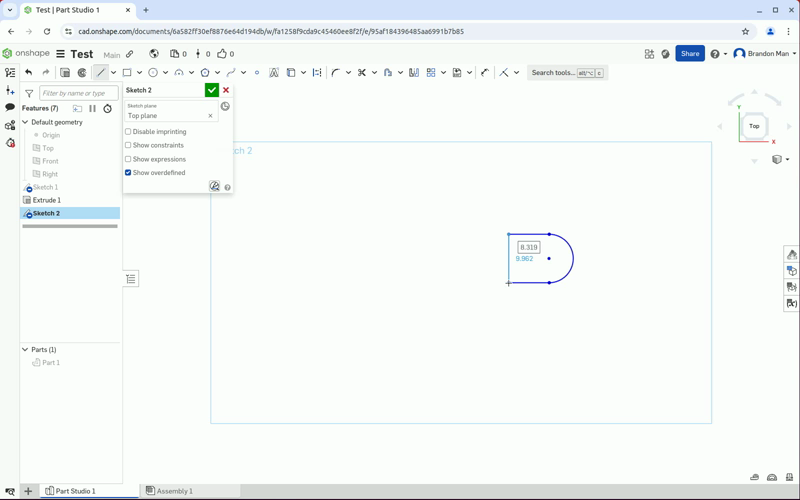
key(esc)
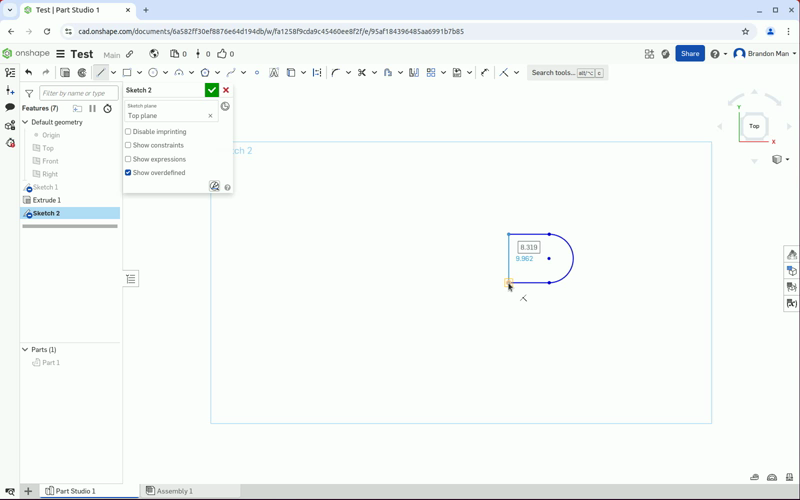
mouse_move(516, 279)
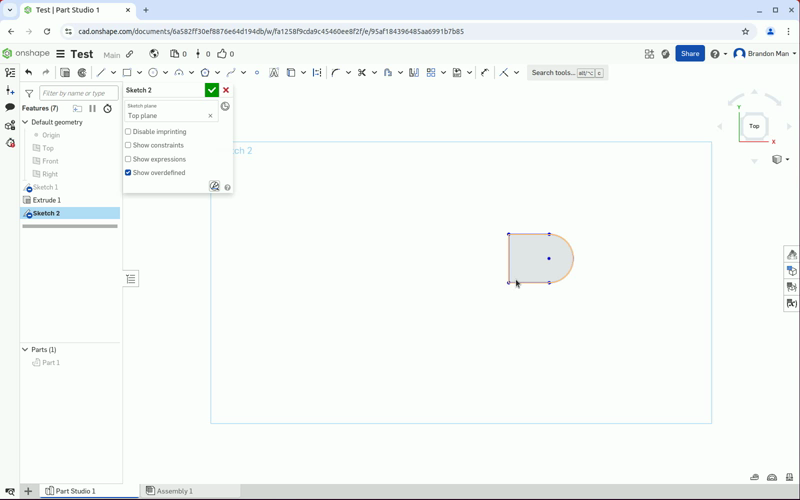
click(516, 279)
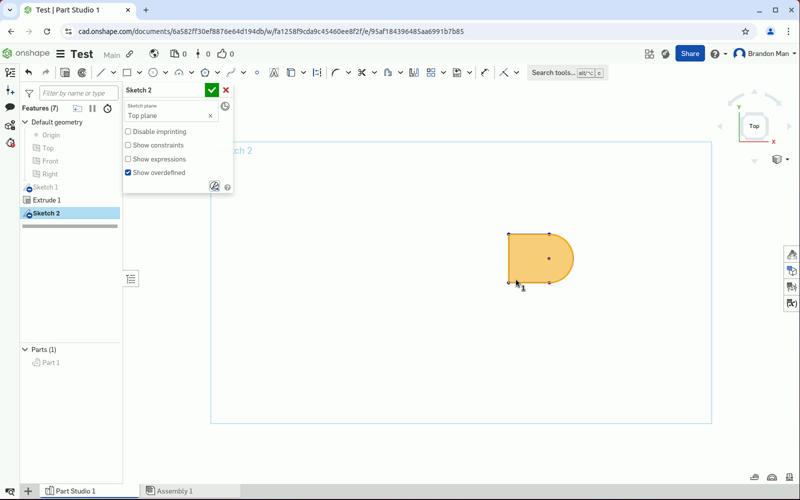
mouse_move(73, 352)
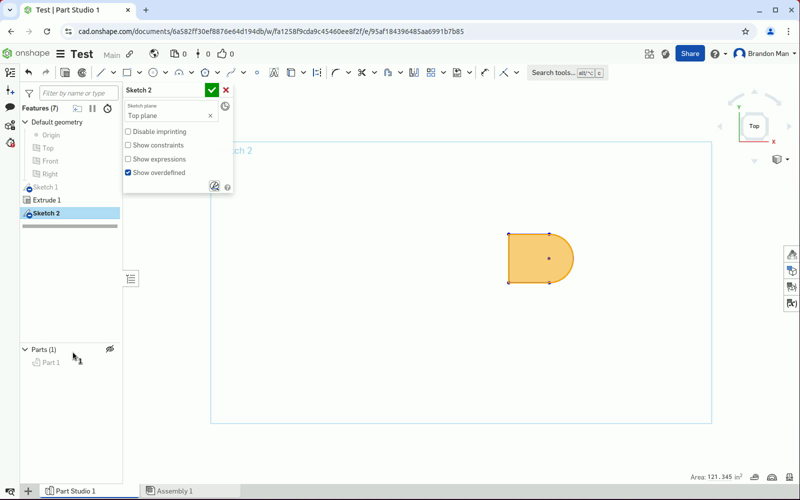
key(shift+y)
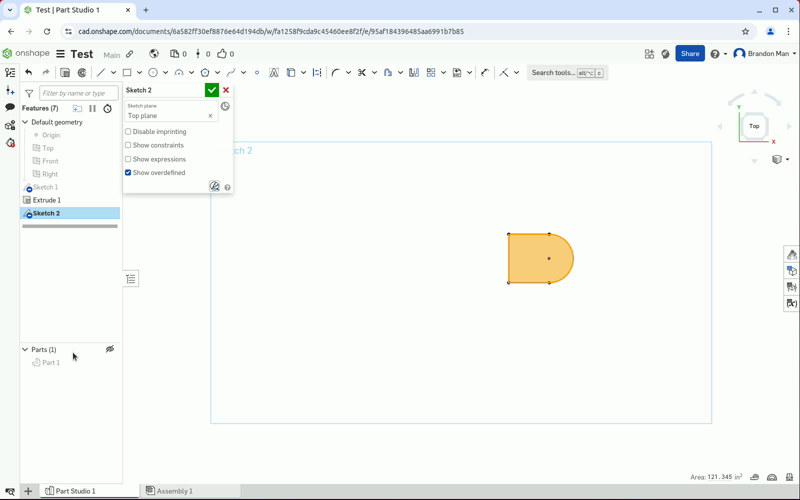
key(shift+e)
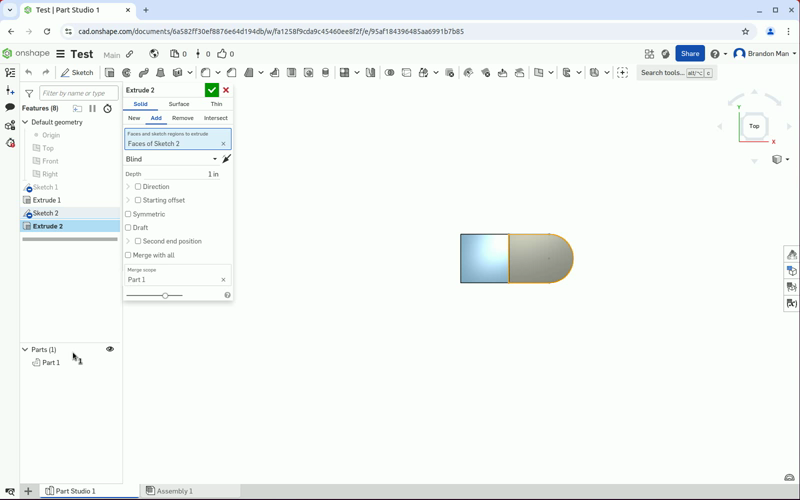
mouse_move(143, 106)
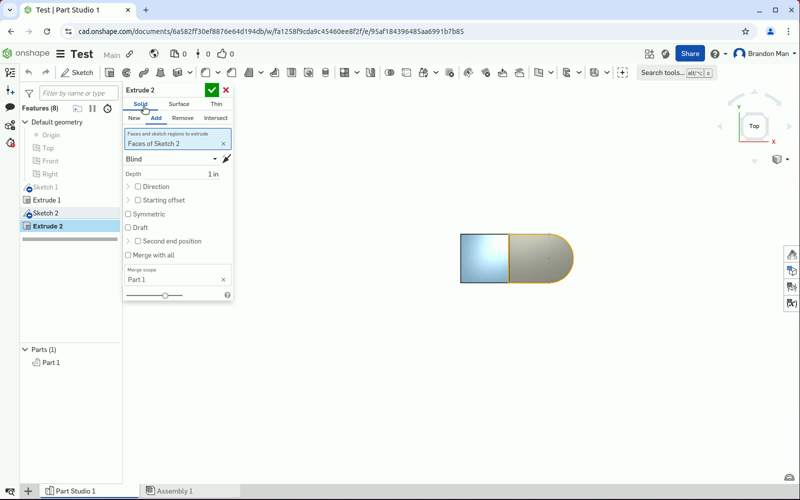
click(143, 106)
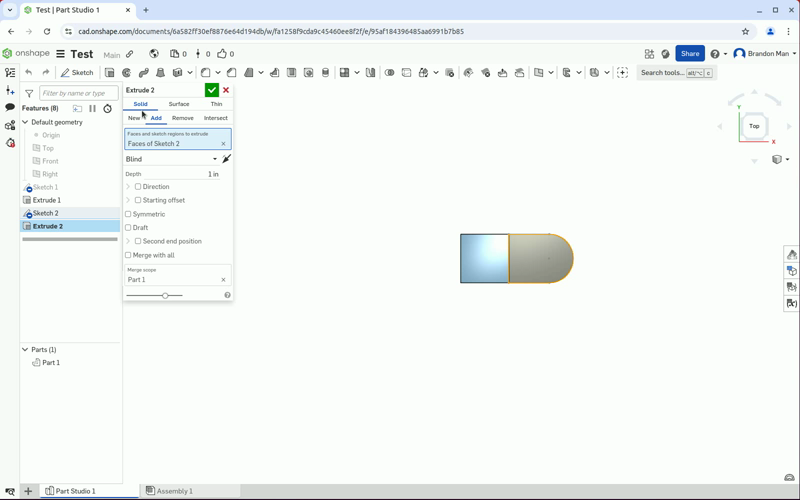
mouse_move(137, 120)
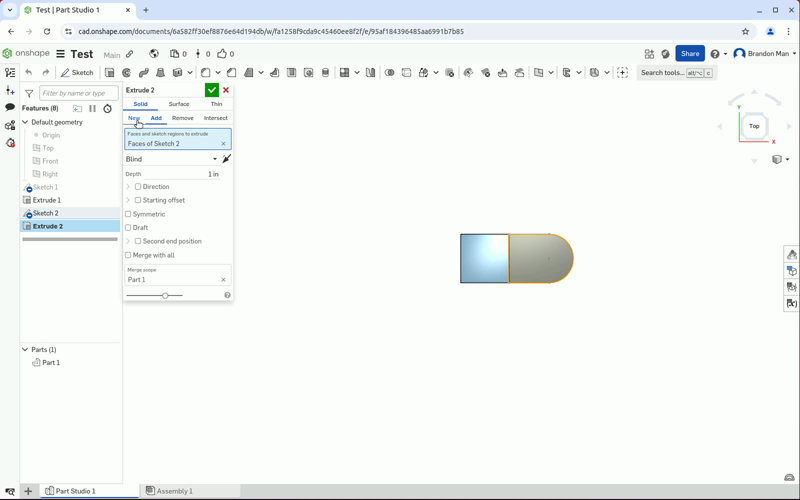
click(137, 120)
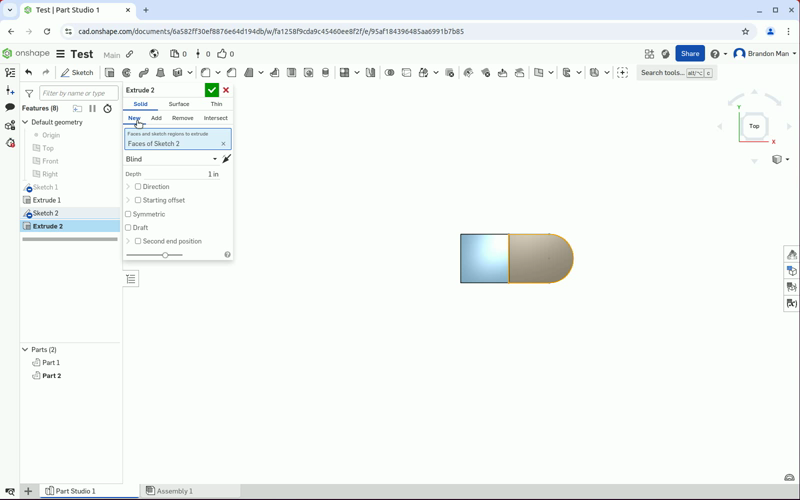
key(tab, 4)
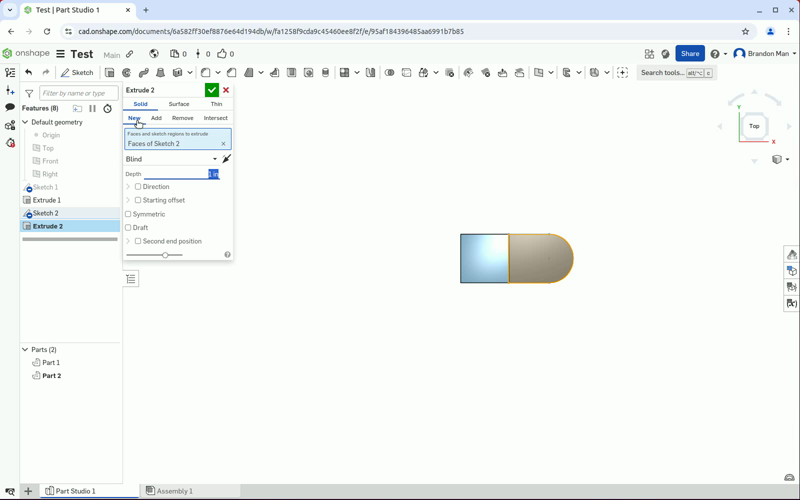
text(6.499)
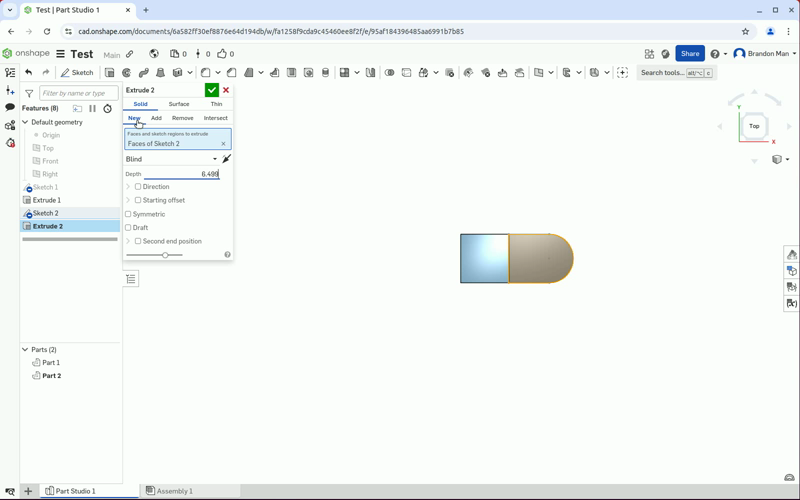
key(enter)
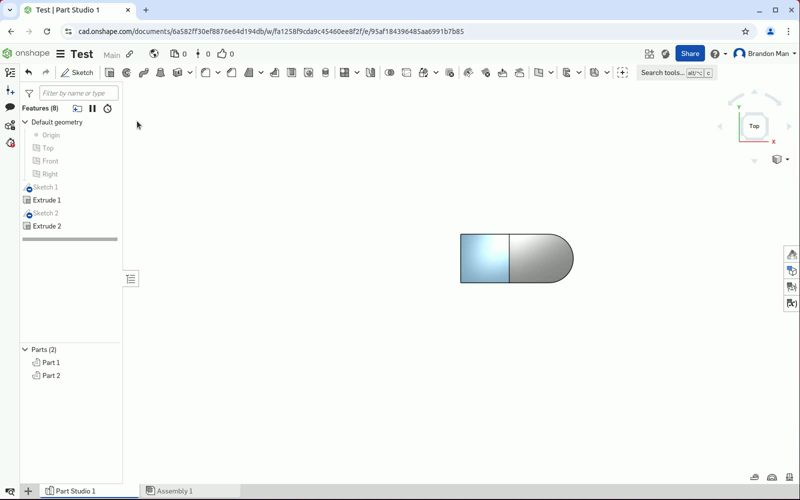
key(shift+h)
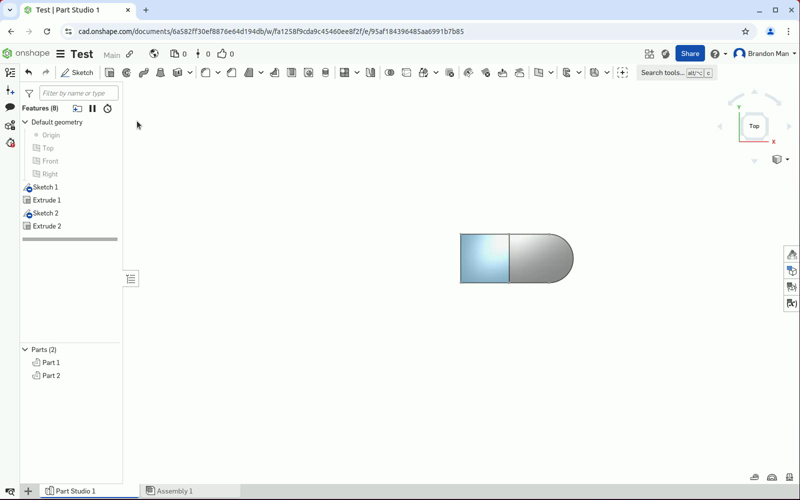
key(shift+h)
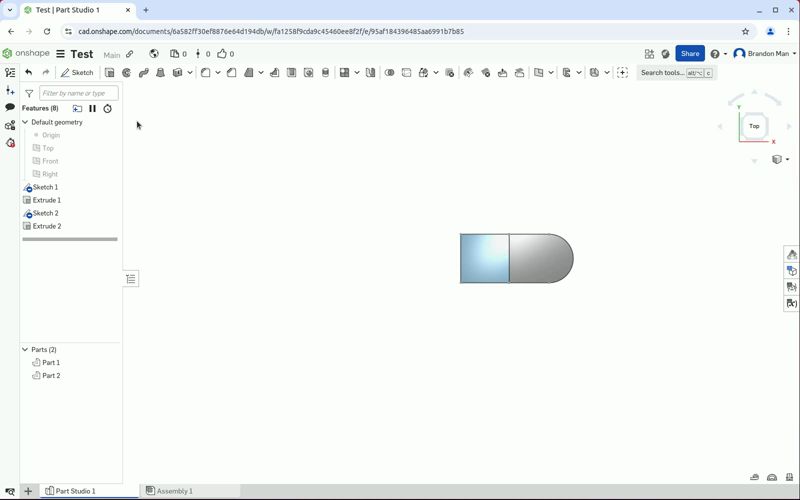
key(shift+7)
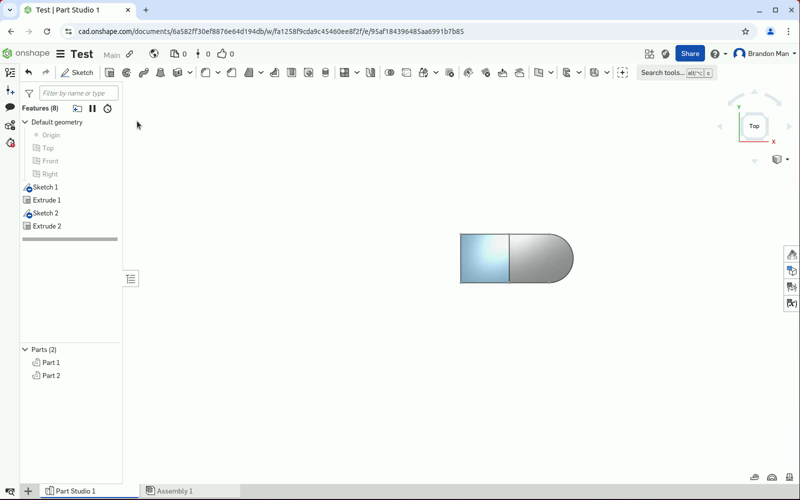
key(up, 3)
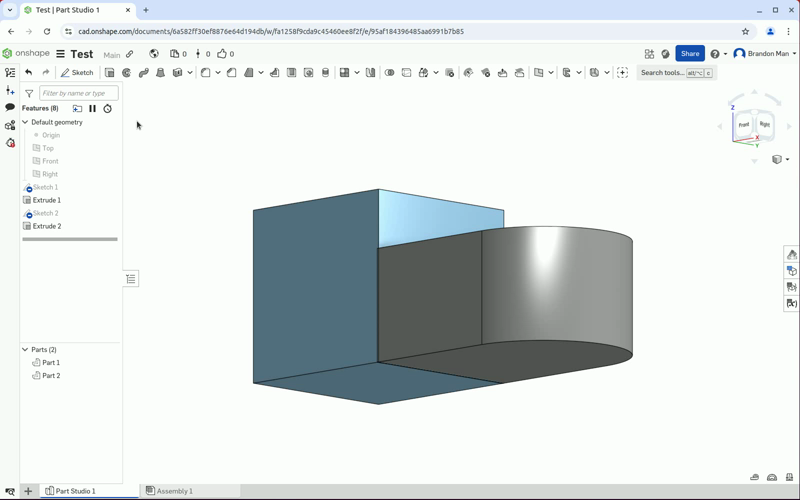
key(left, 3)
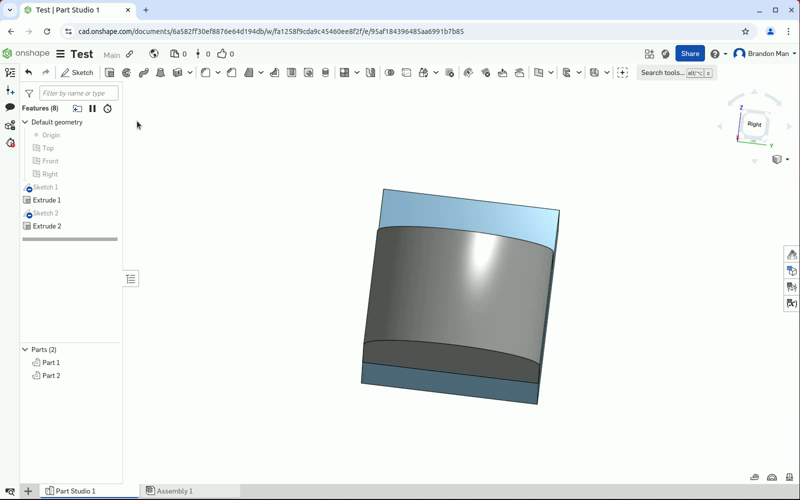
key(right, 3)
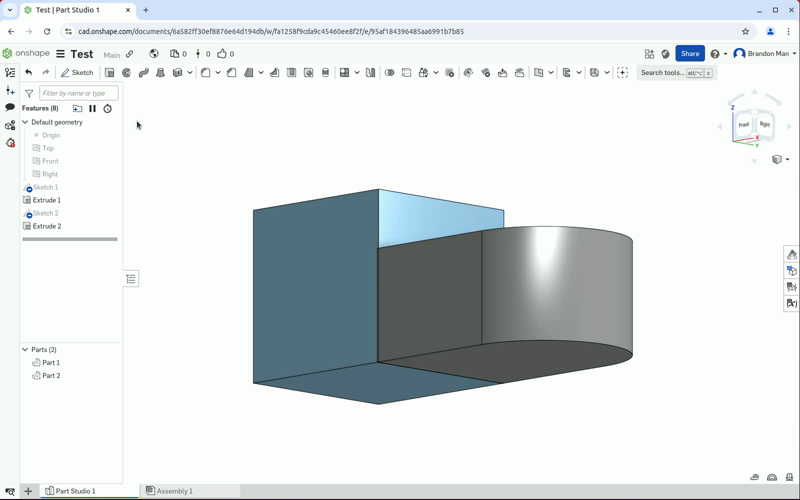
key(down, 3)
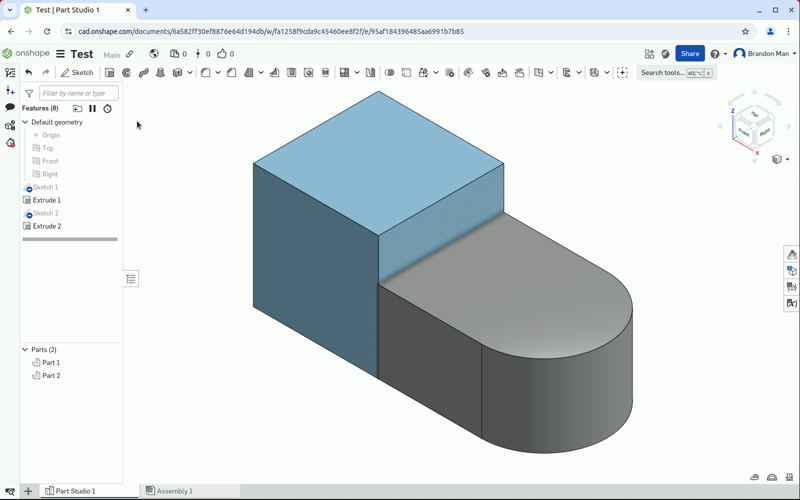
mouse_move(73, 189)
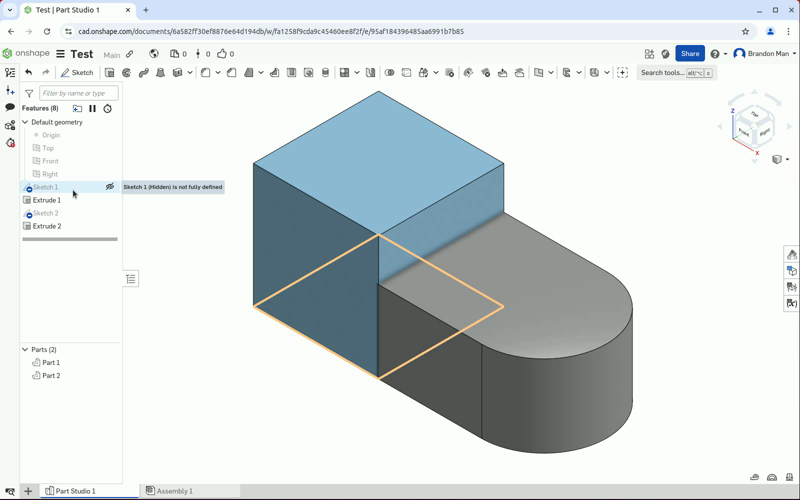
click(73, 189)